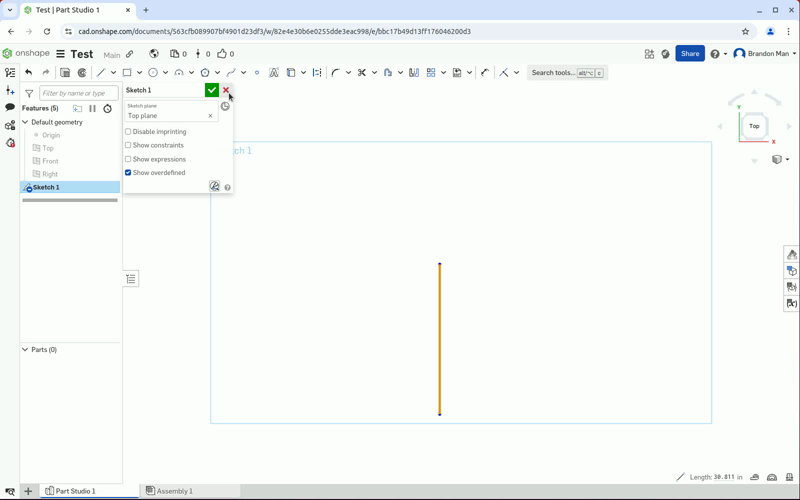
key(shift+h)
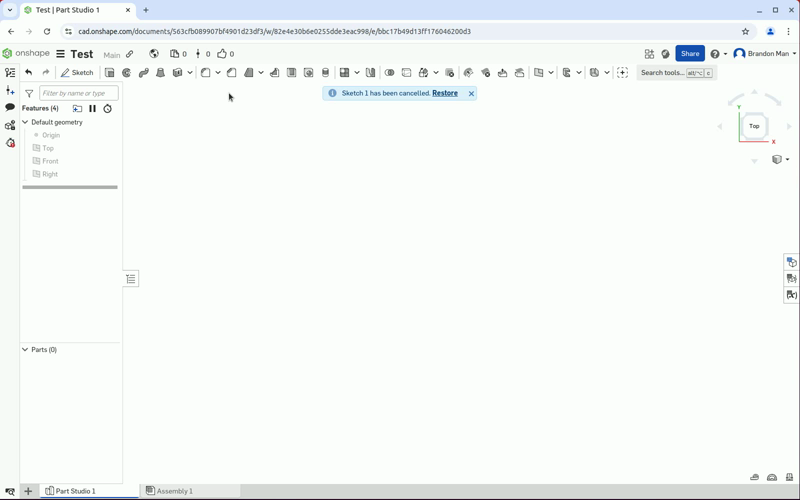
mouse_move(73, 352)
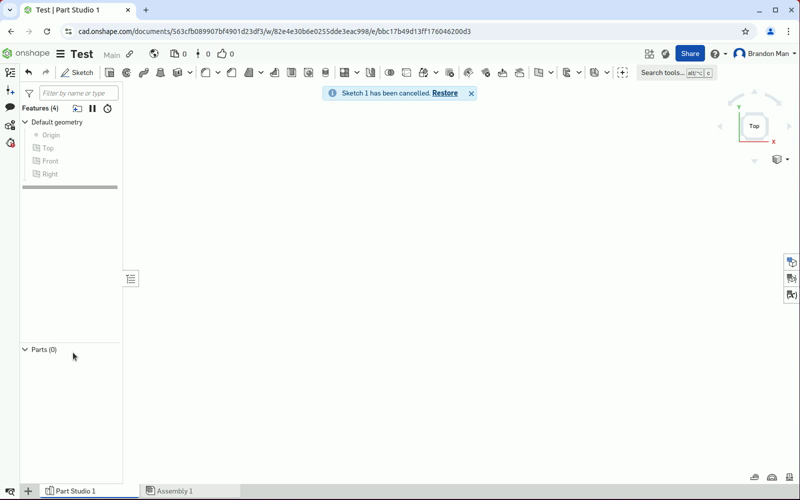
key(y)
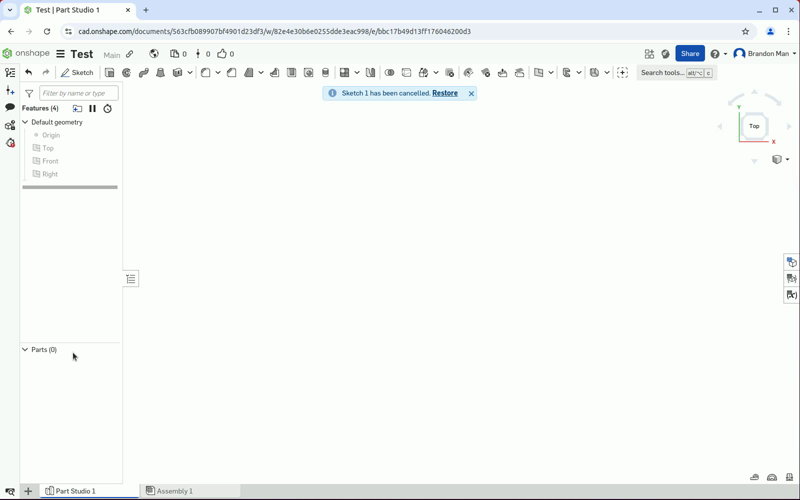
key(shift+p)
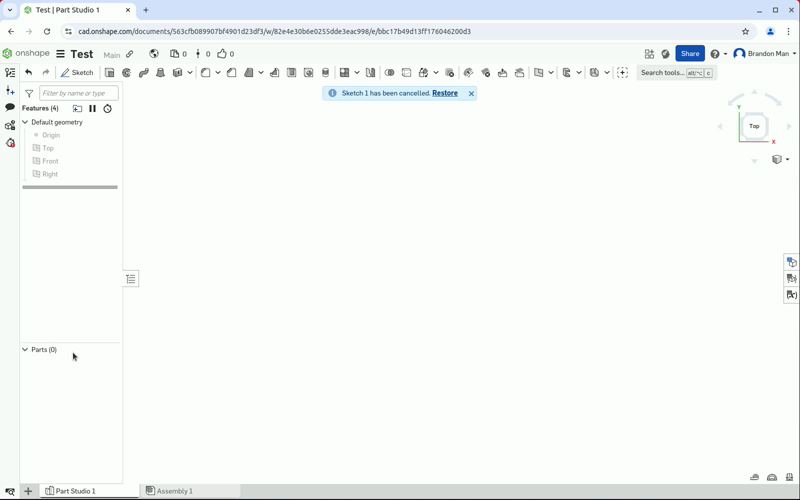
key(space)
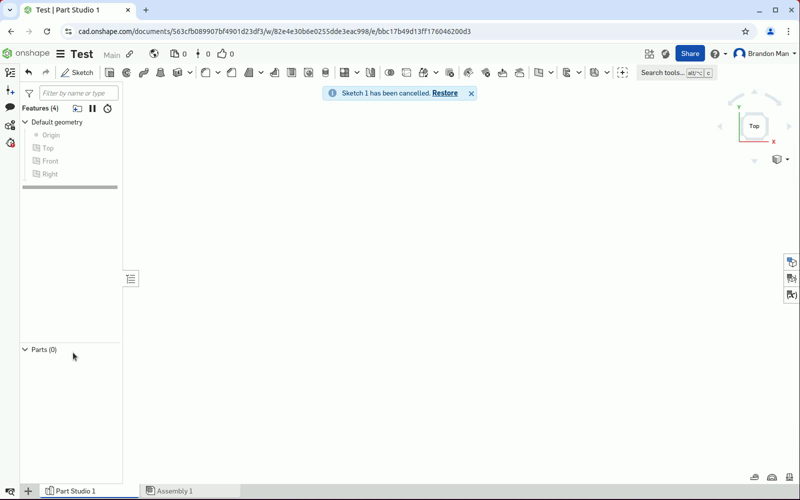
key_down(shift)
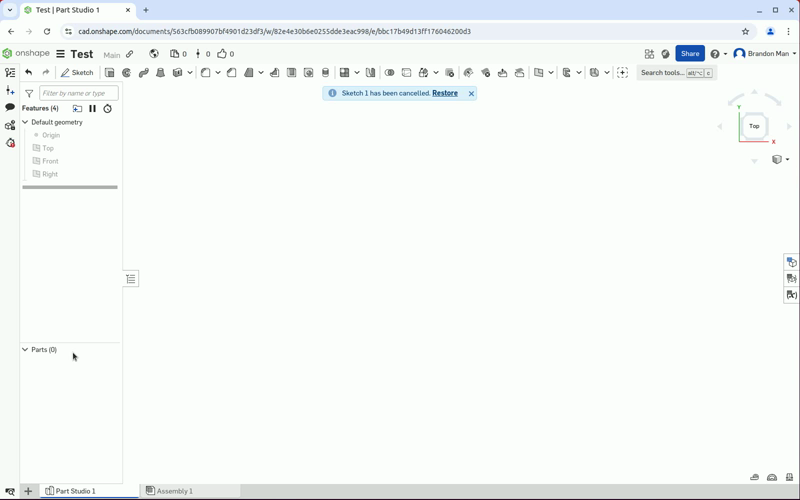
key(up)
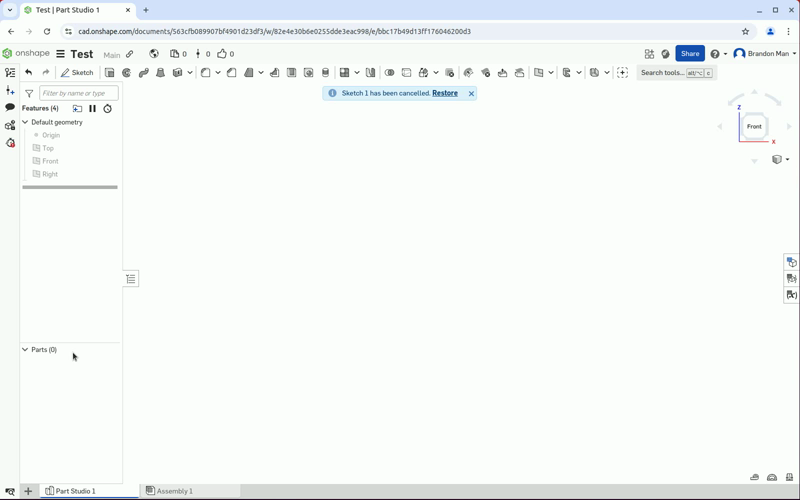
key_up(shift)
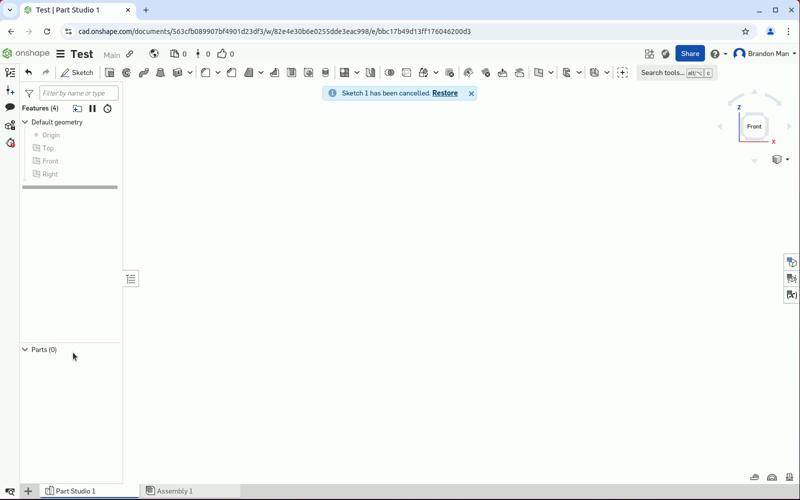
mouse_move(73, 352)
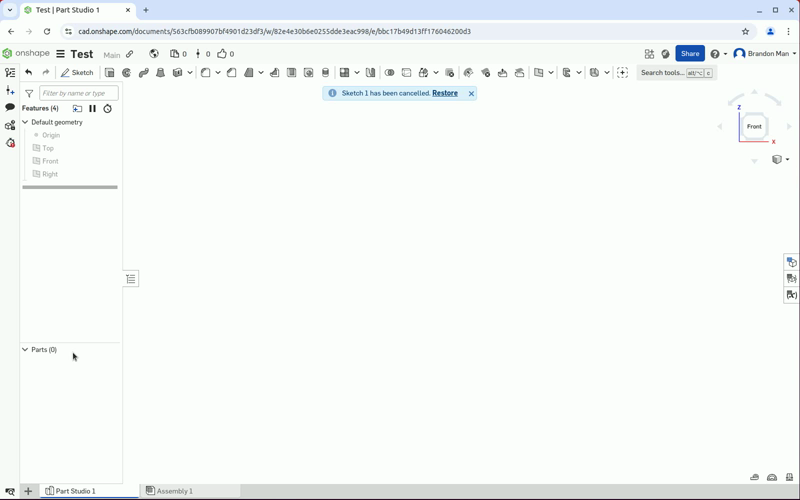
key(shift+y)
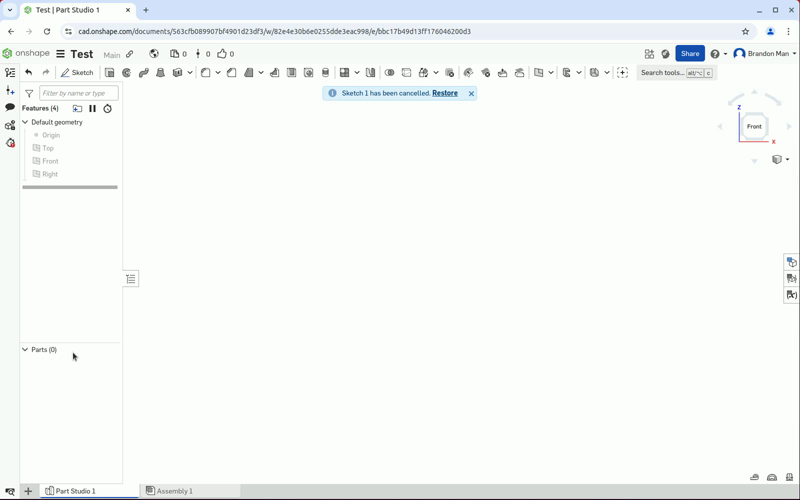
key(shift+s)
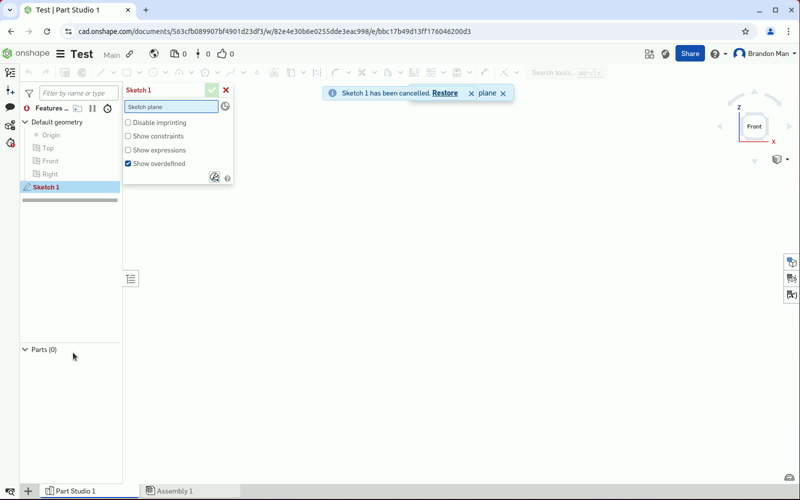
mouse_move(73, 163)
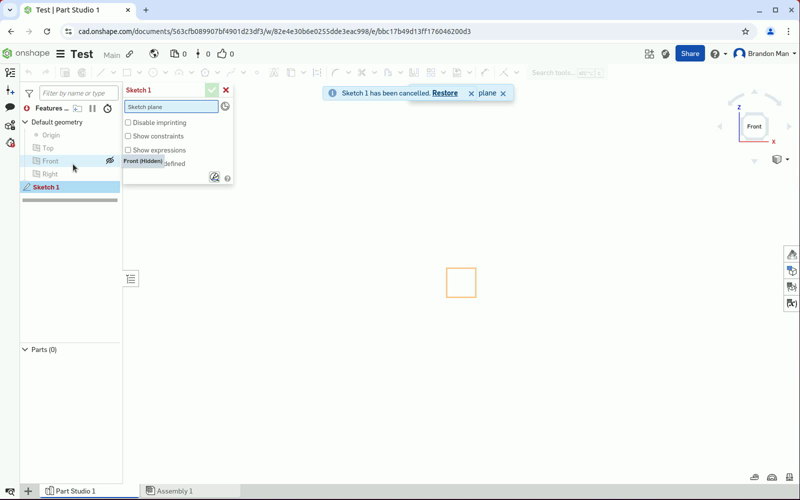
click(73, 163)
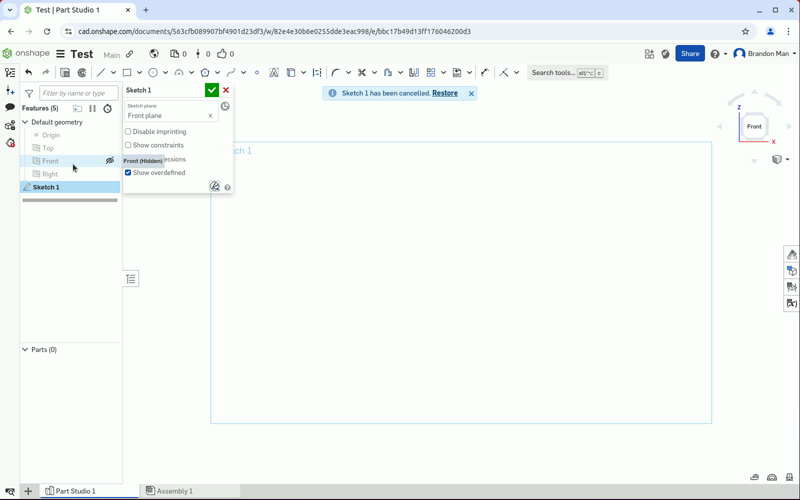
mouse_move(73, 352)
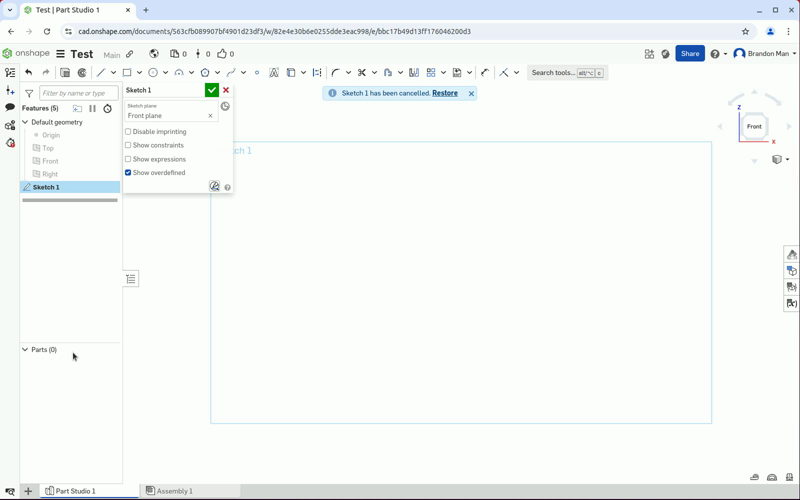
key(y)
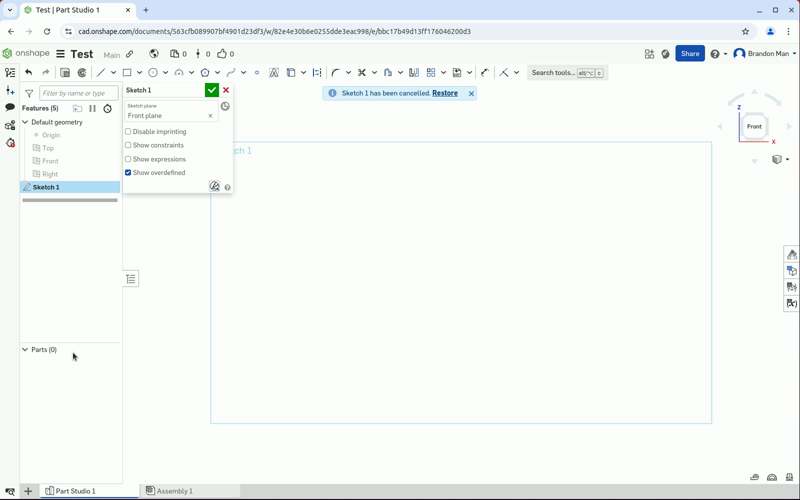
key(c)
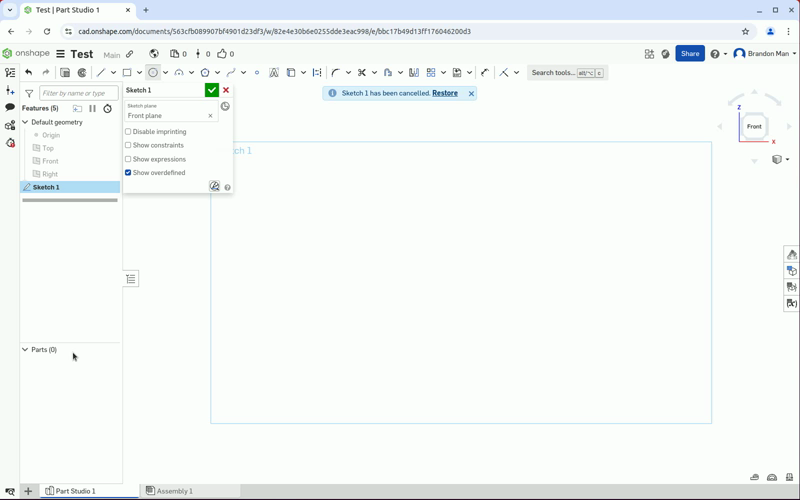
key_down(shift)
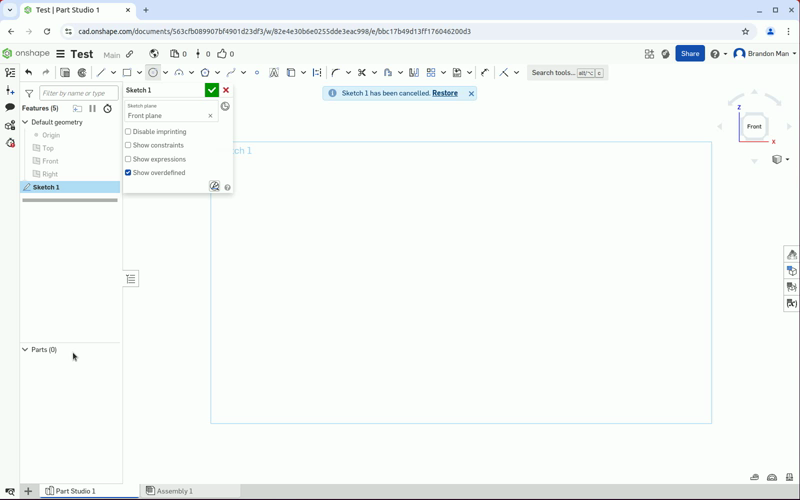
mouse_move(461, 282)
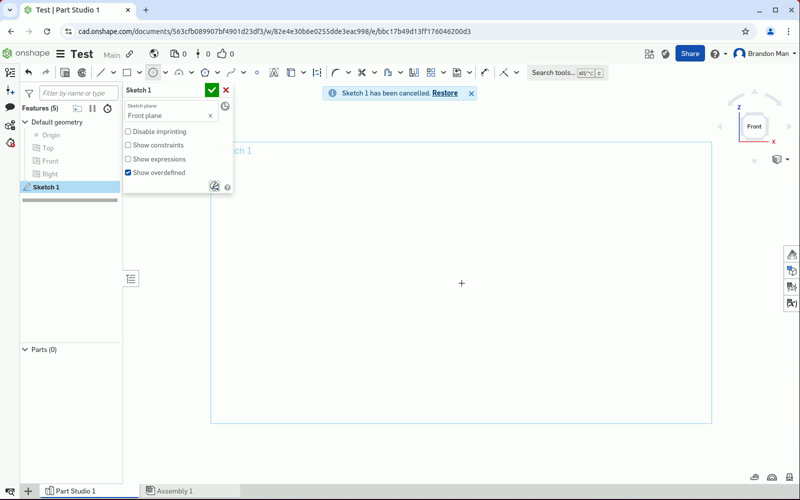
click(461, 282)
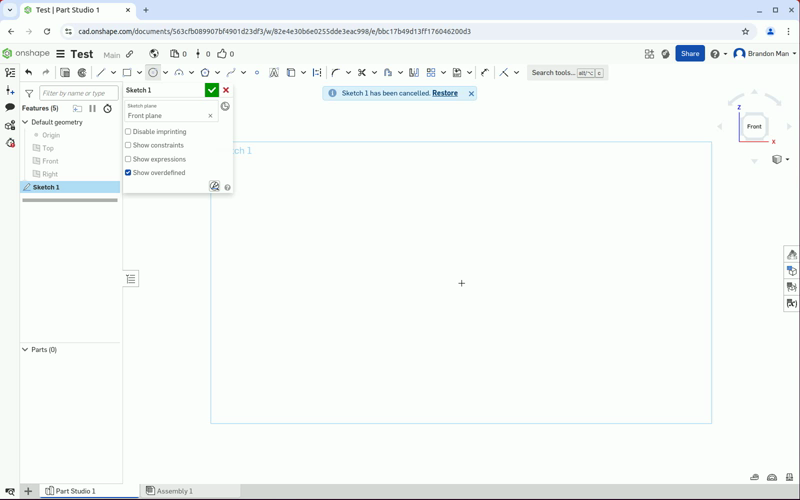
key_up(shift)
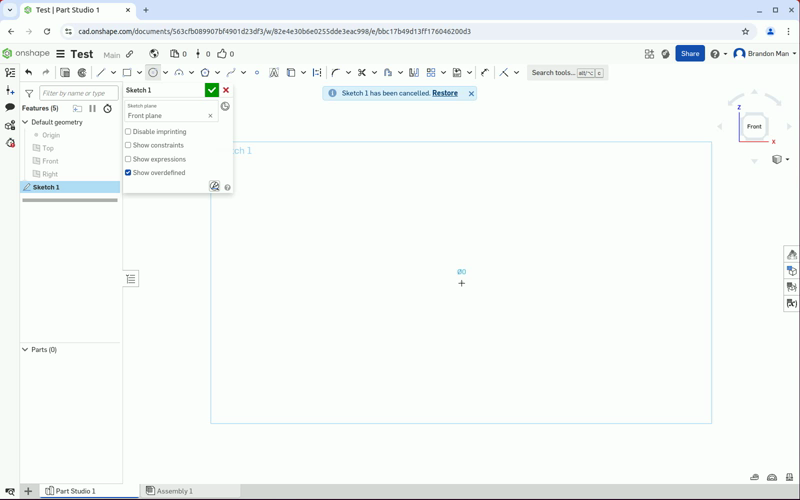
mouse_move(492, 282)
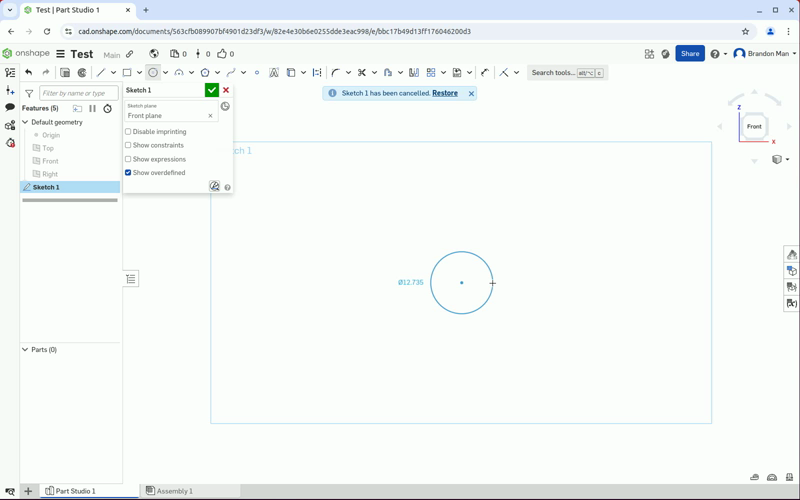
click(492, 282)
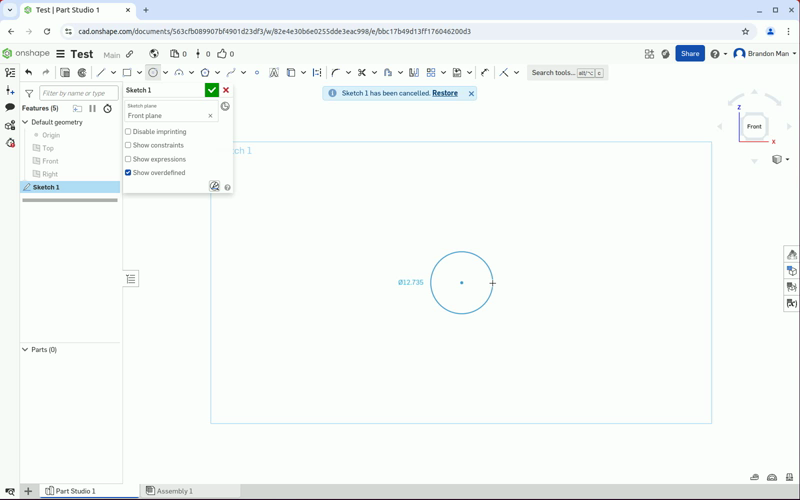
key(esc)
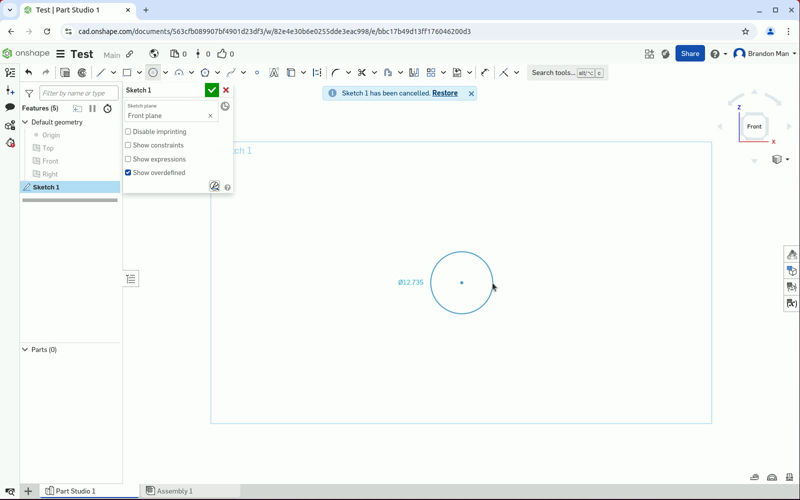
key(c)
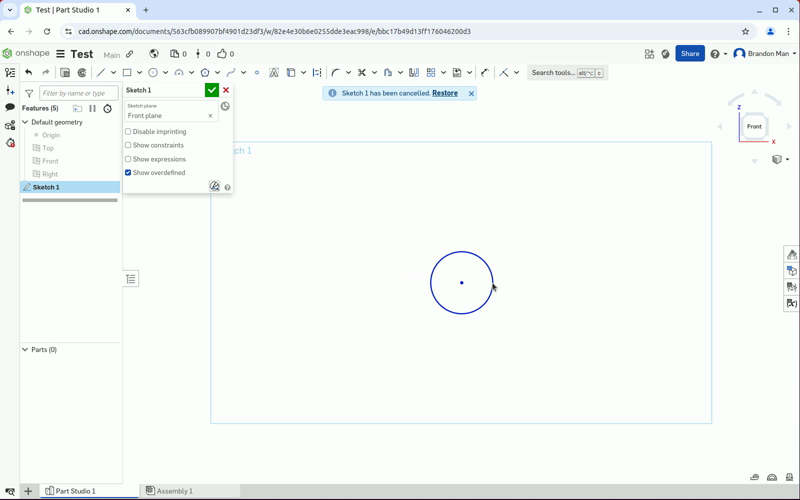
key_down(shift)
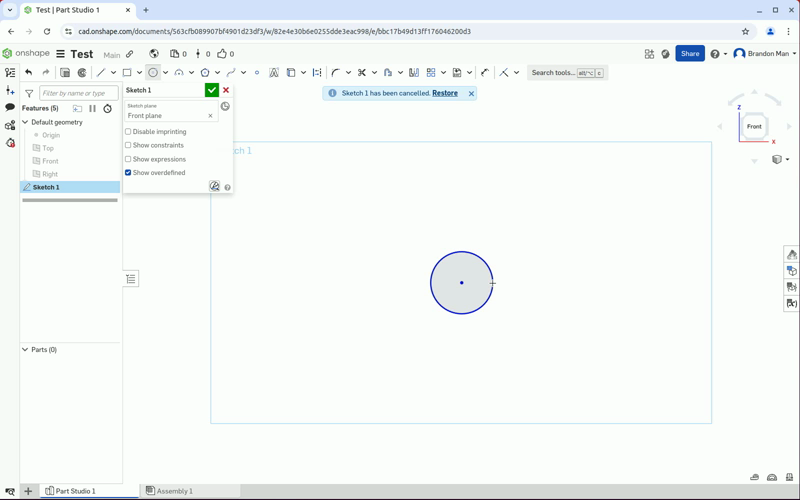
mouse_move(461, 282)
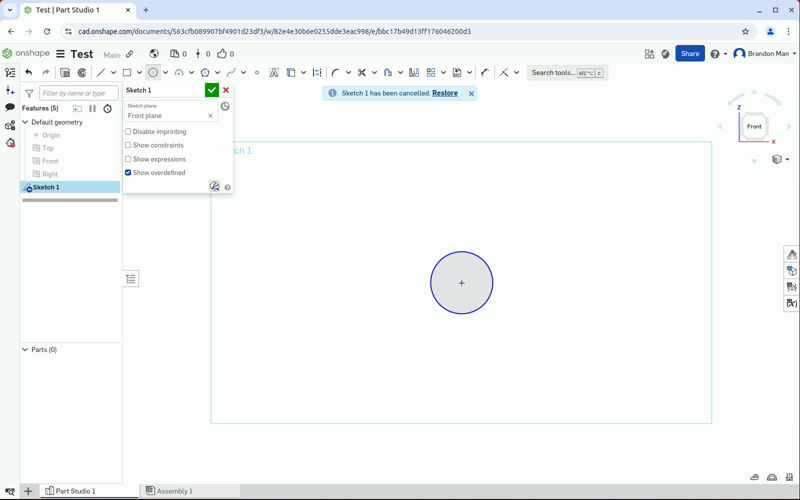
click(461, 282)
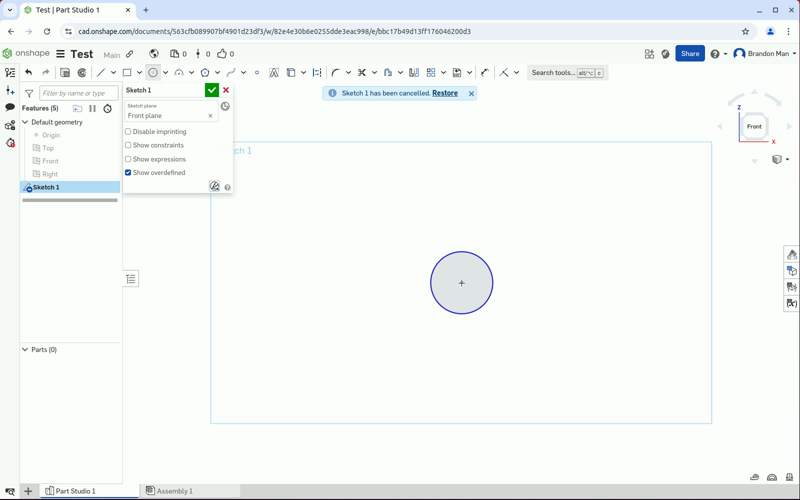
key_up(shift)
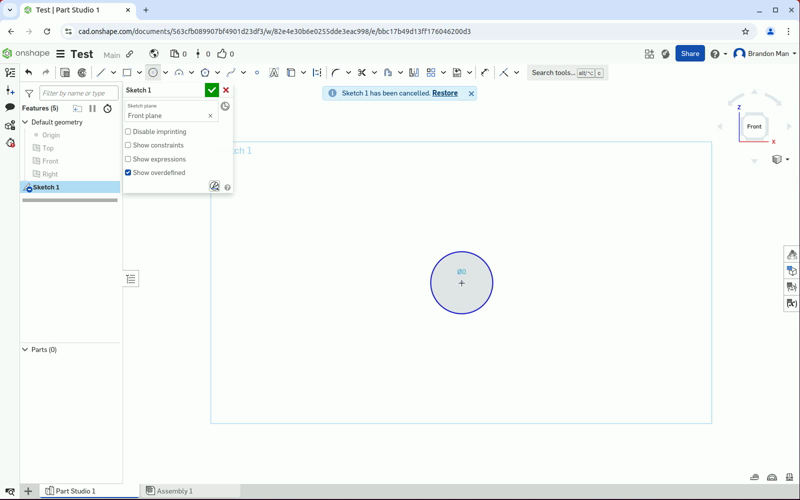
mouse_move(485, 282)
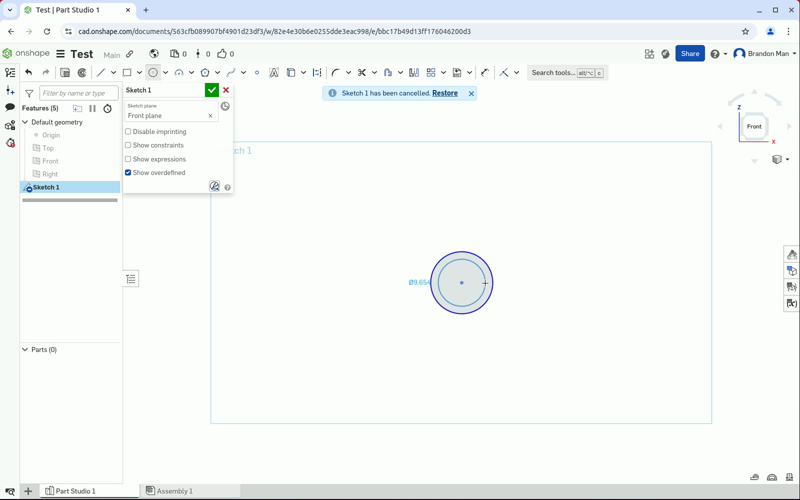
click(485, 282)
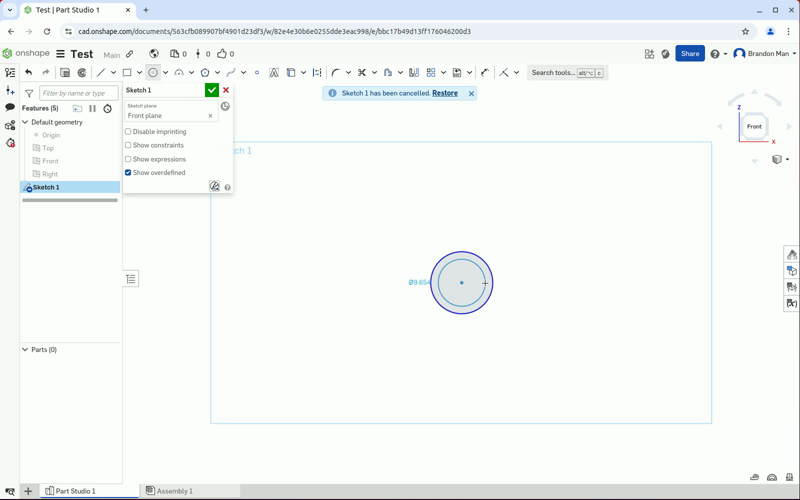
key(esc)
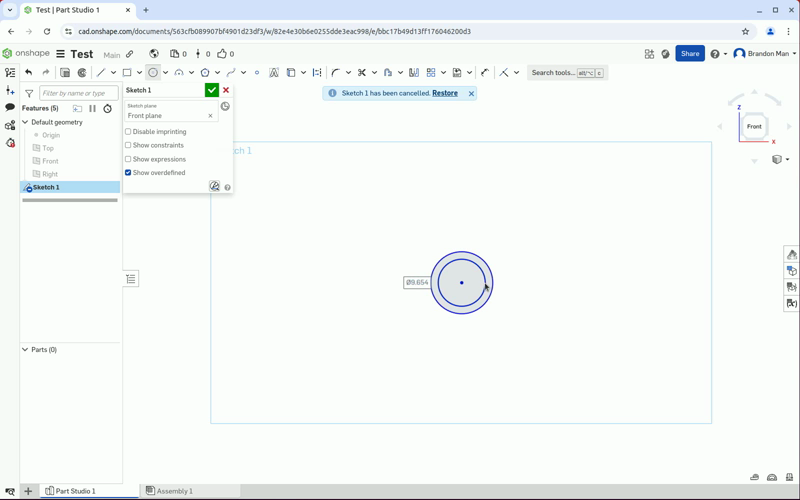
mouse_move(459, 253)
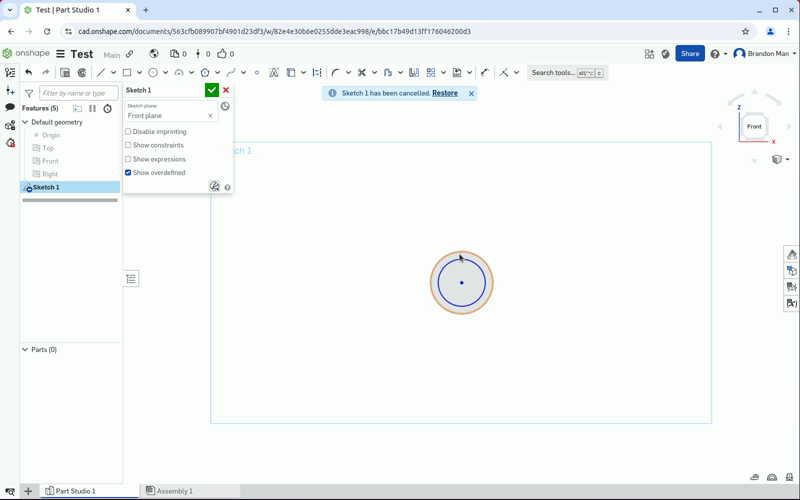
scroll(6)
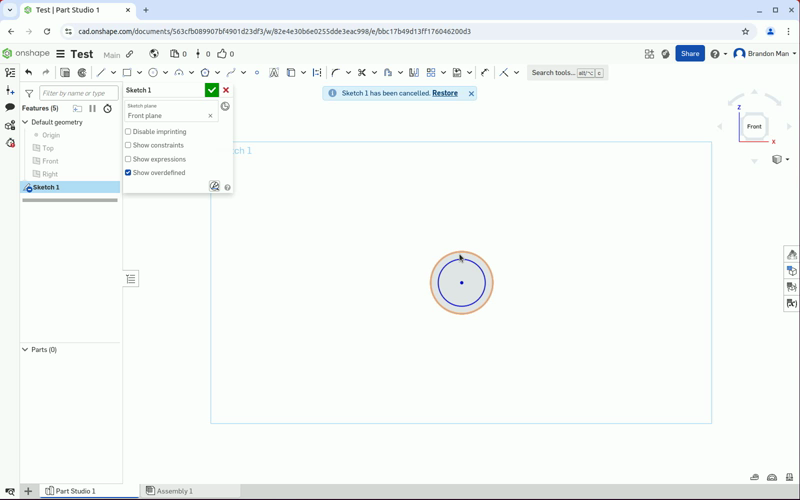
scroll(6)
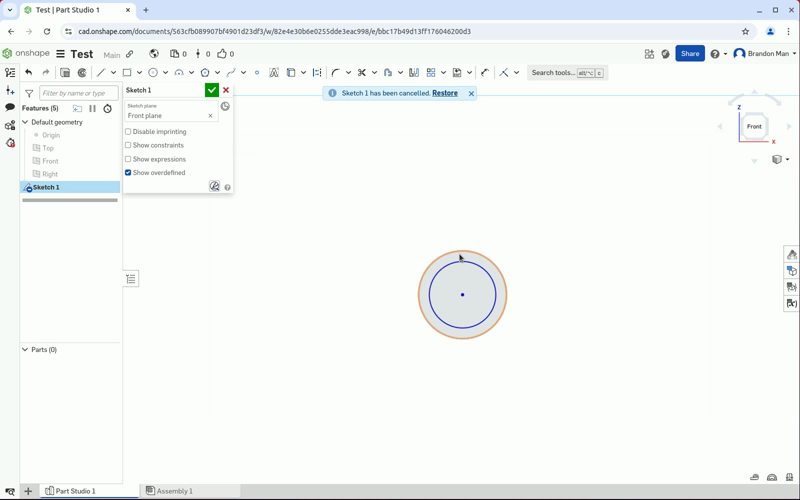
scroll(6)
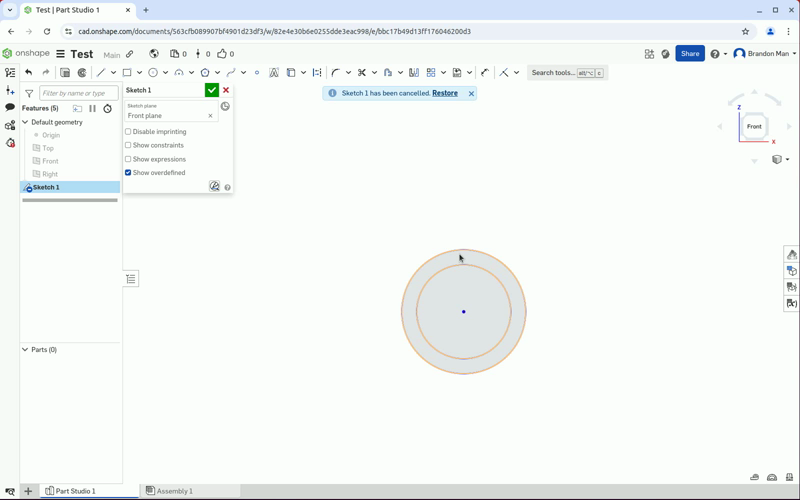
scroll(6)
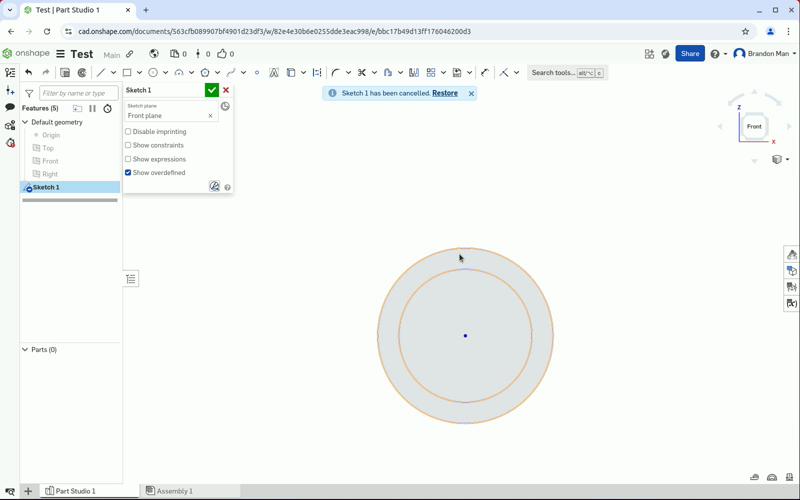
scroll(6)
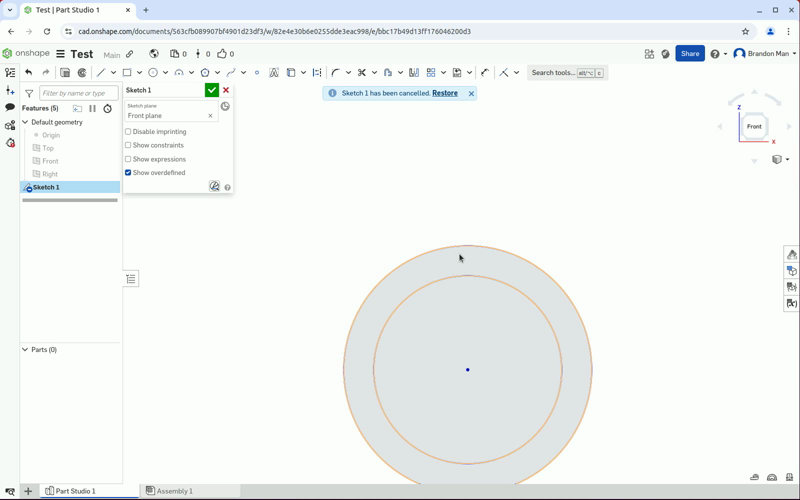
scroll(6)
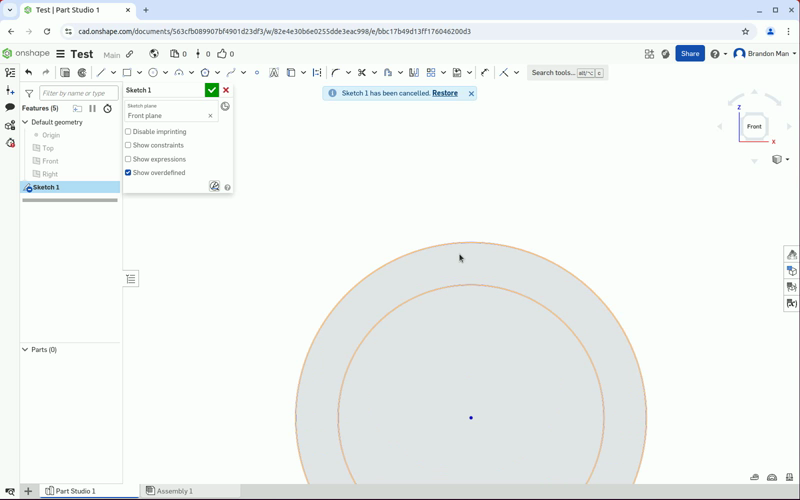
scroll(6)
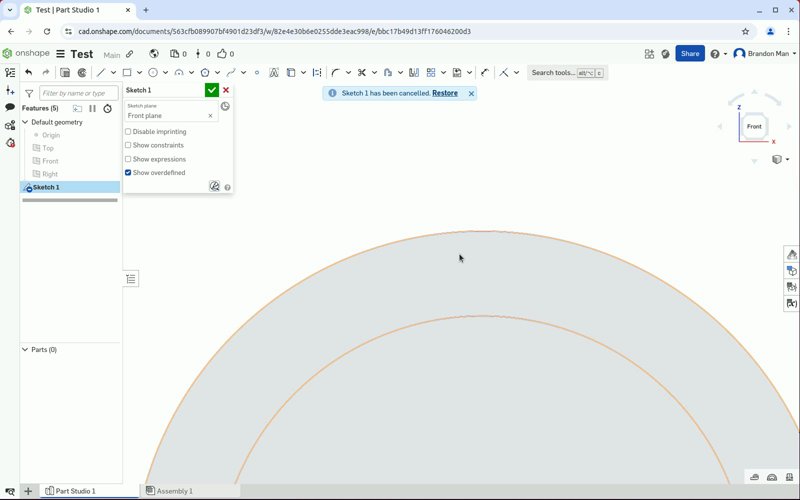
click(459, 253)
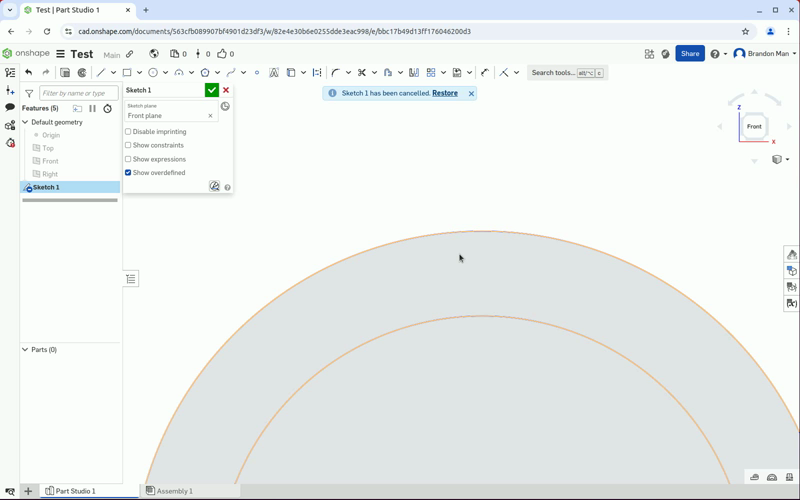
scroll(-6)
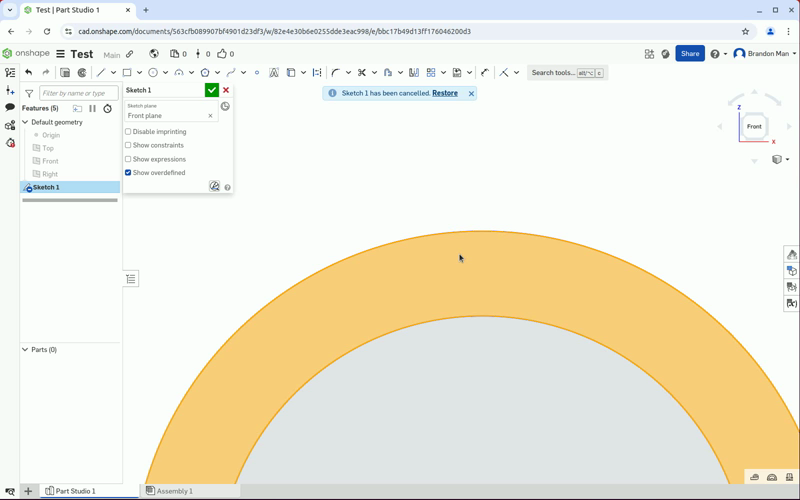
scroll(-6)
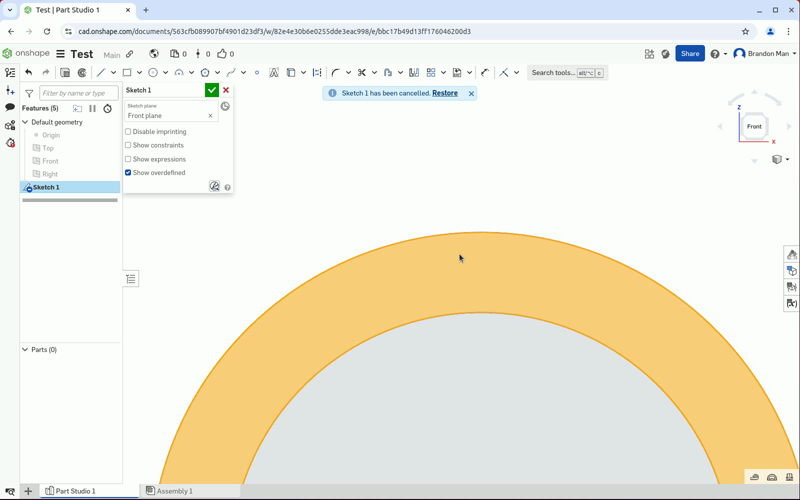
scroll(-6)
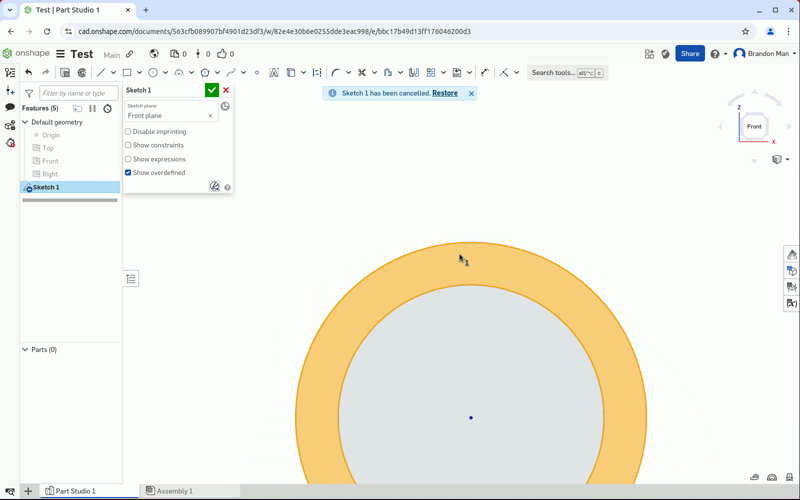
scroll(-6)
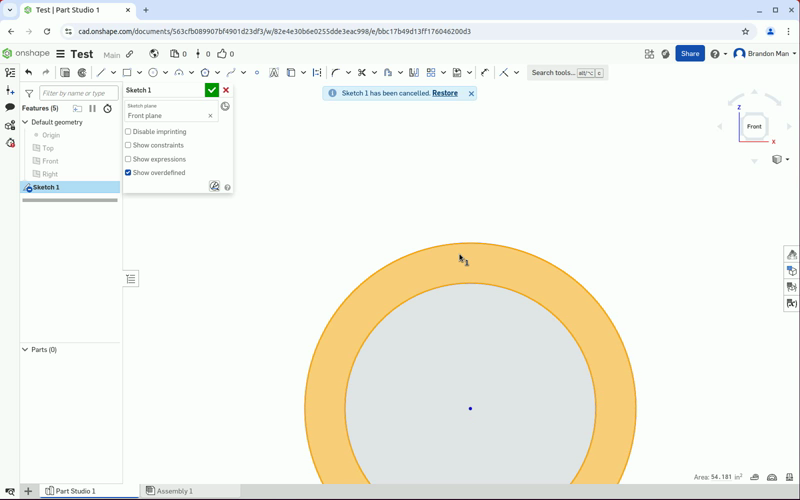
scroll(-6)
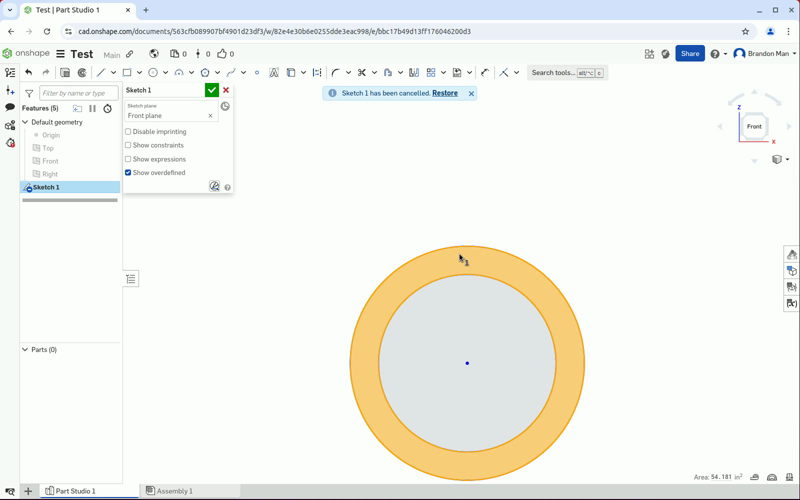
scroll(-6)
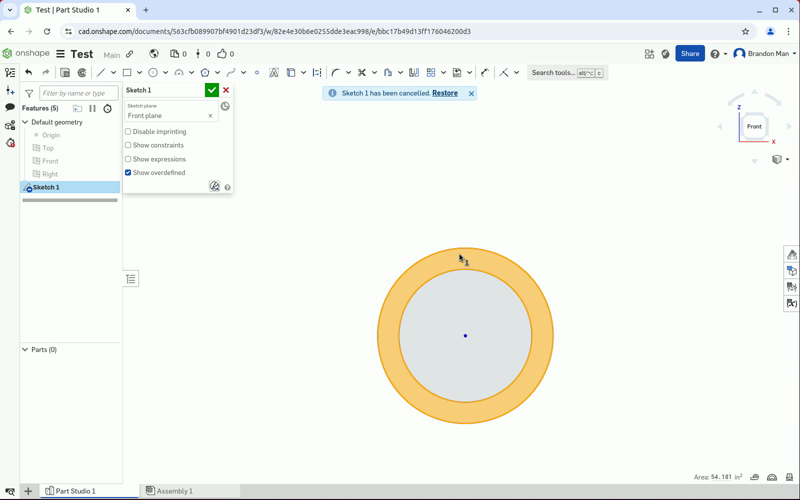
scroll(-6)
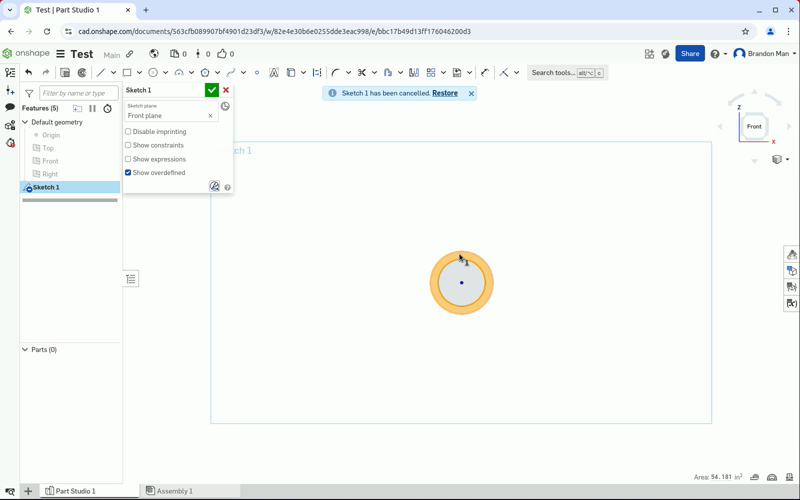
mouse_move(73, 352)
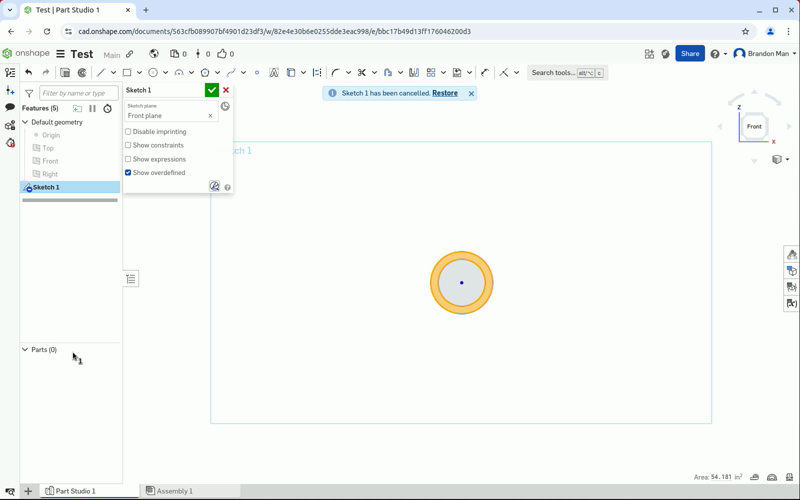
key(shift+y)
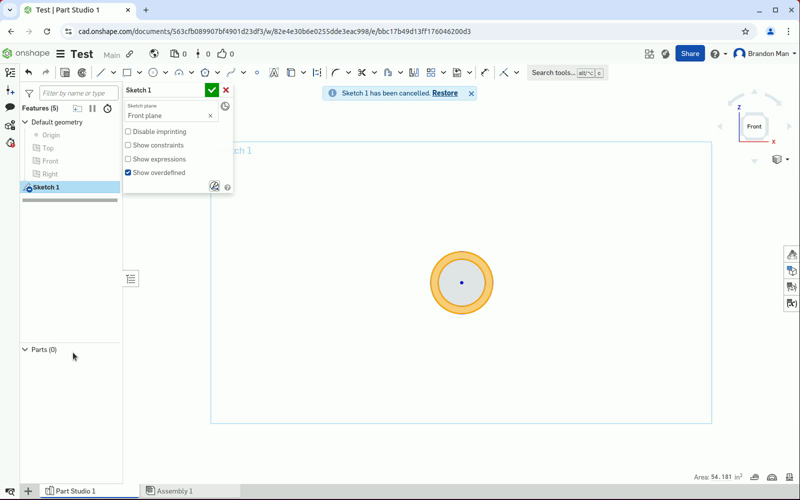
key(shift+e)
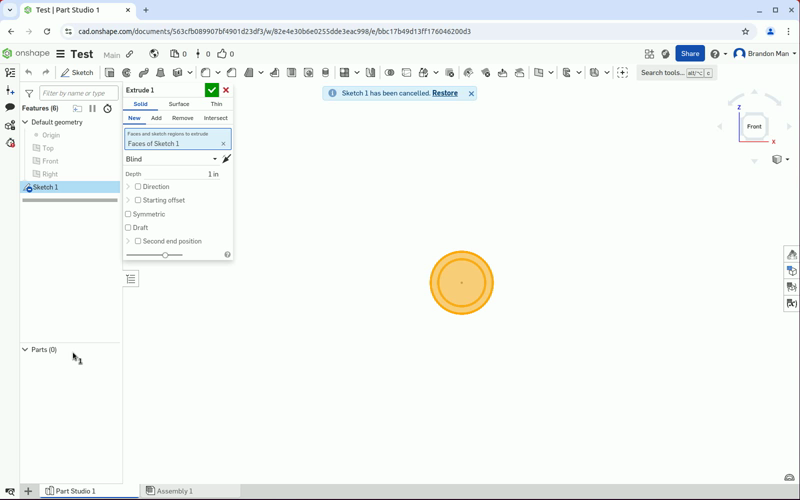
mouse_move(143, 106)
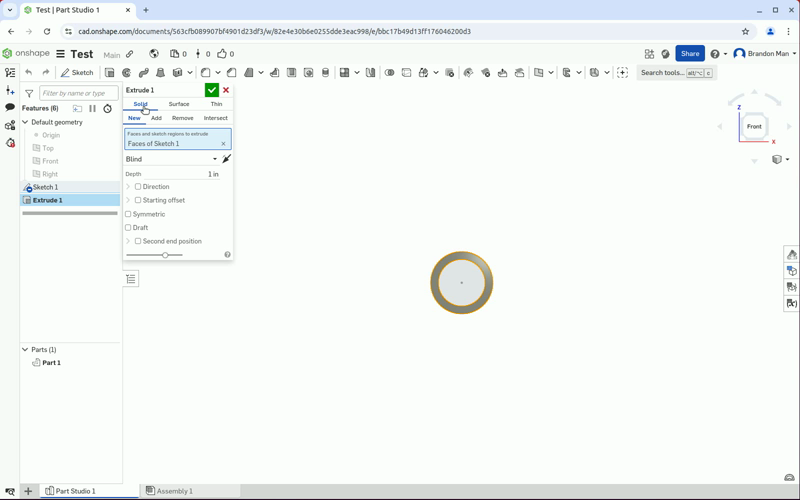
click(143, 106)
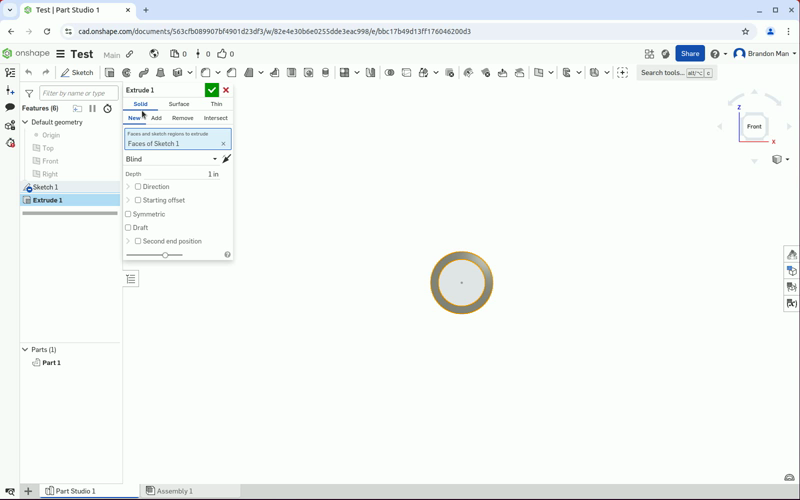
mouse_move(137, 120)
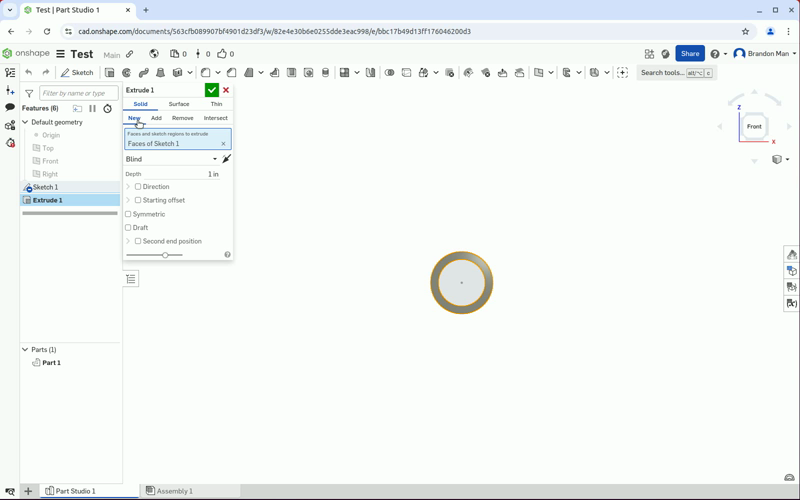
click(137, 120)
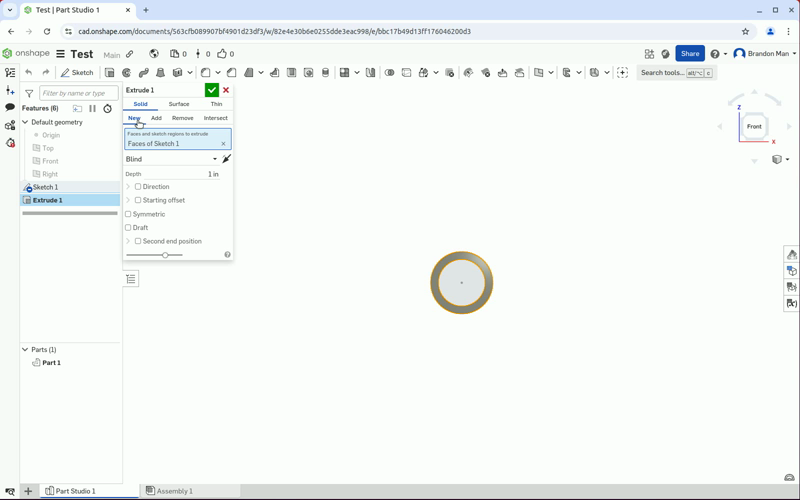
key(tab, 4)
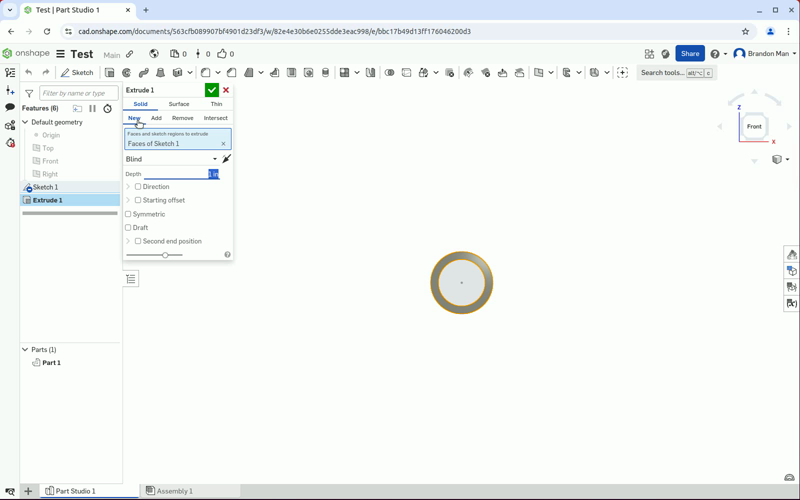
text(6.258)
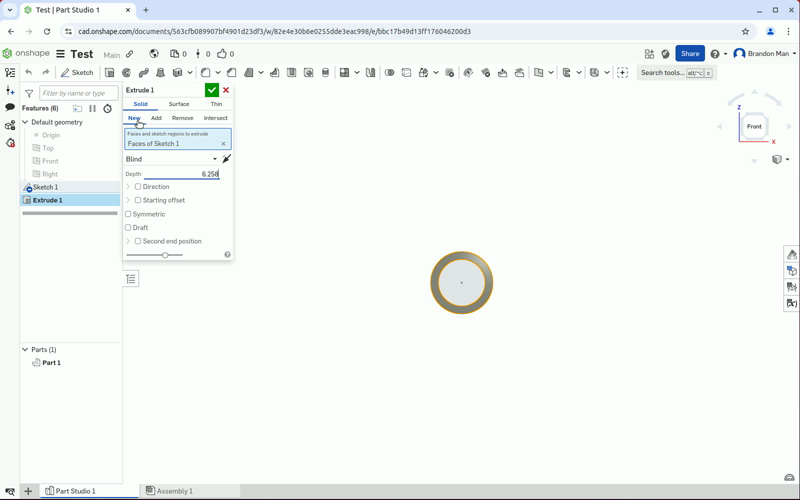
key(enter)
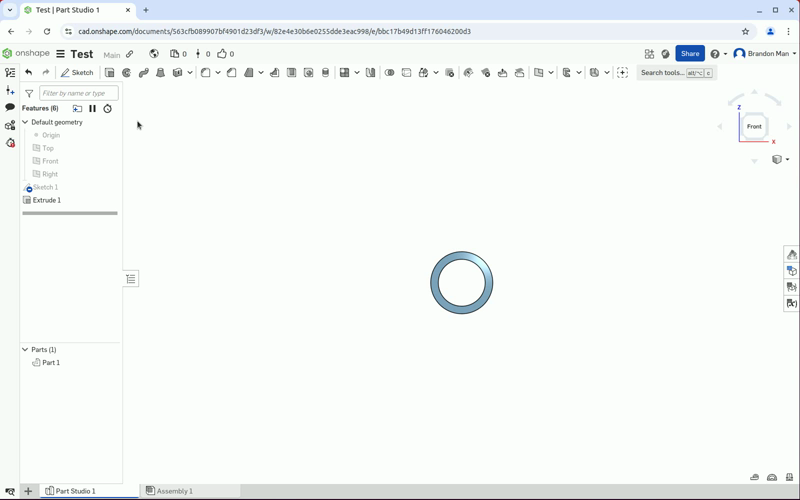
key(shift+h)
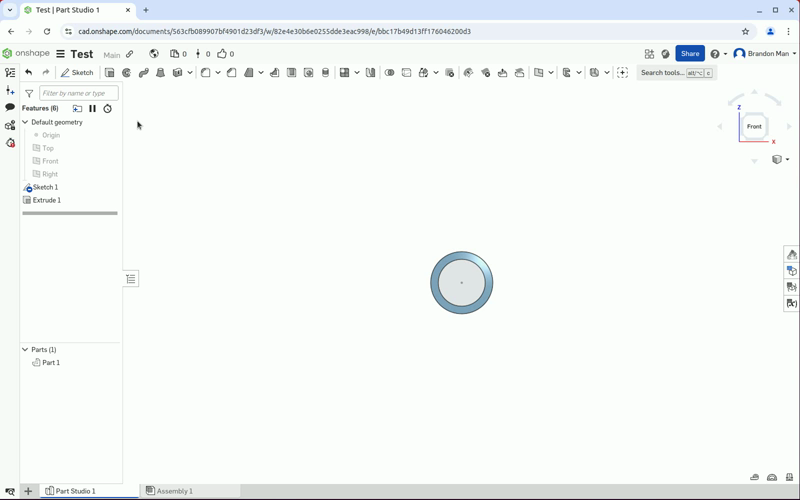
key(shift+h)
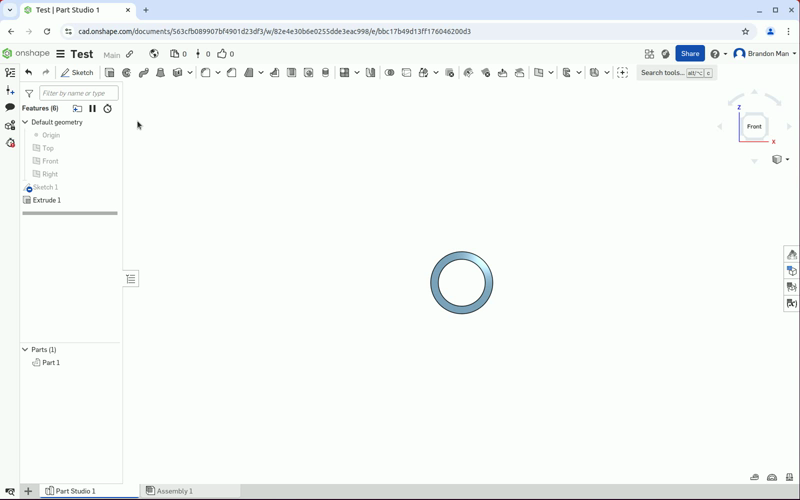
mouse_move(73, 189)
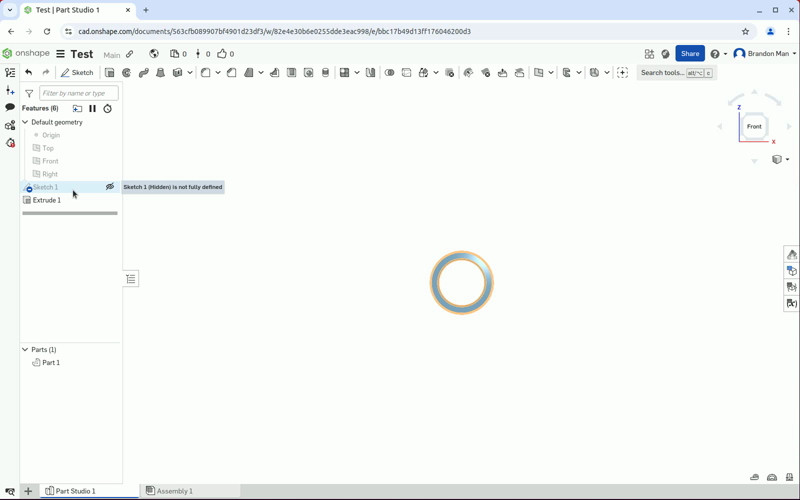
click(73, 189)
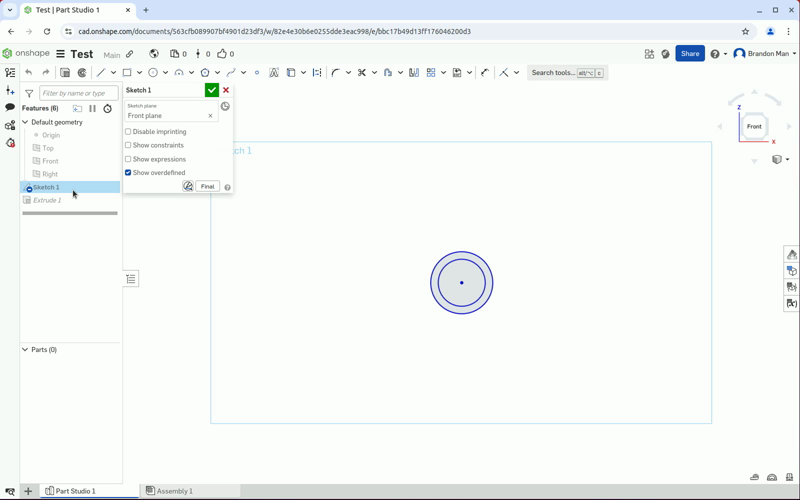
mouse_move(229, 92)
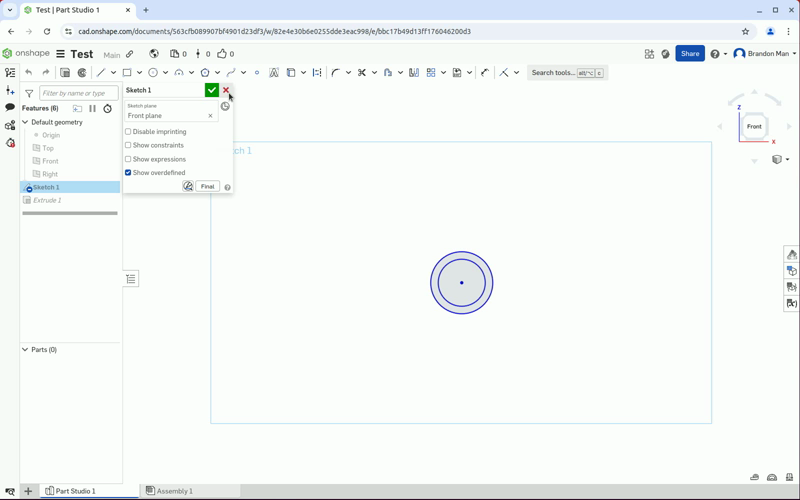
click(229, 92)
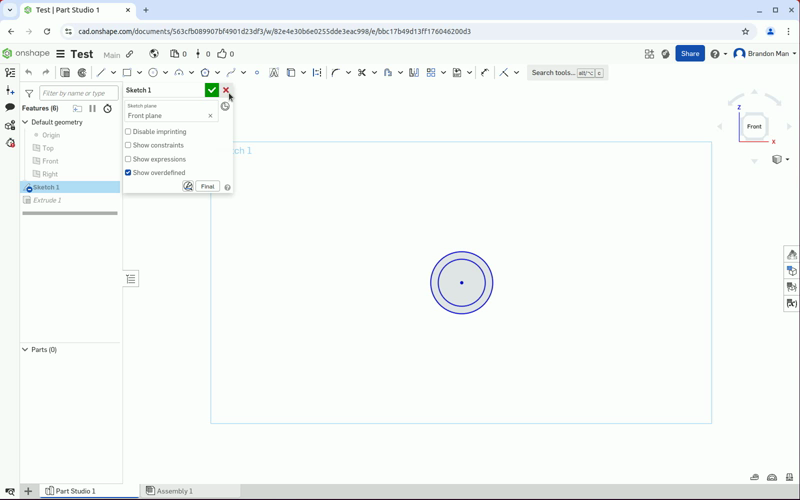
key(shift+s)
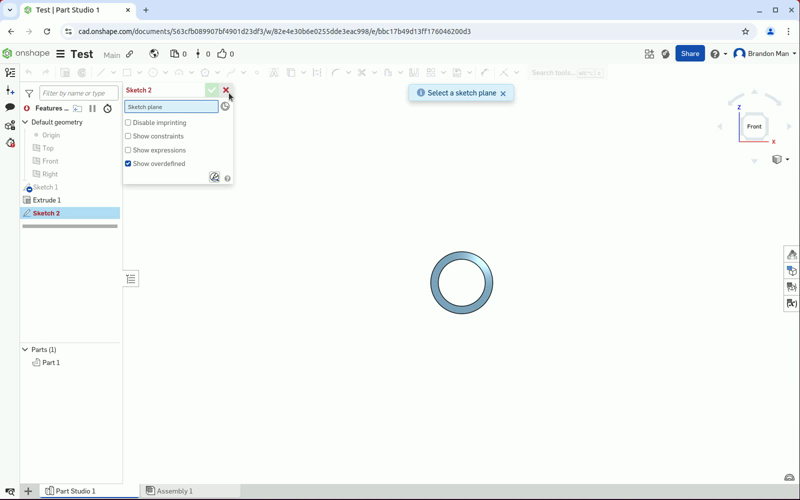
mouse_move(73, 163)
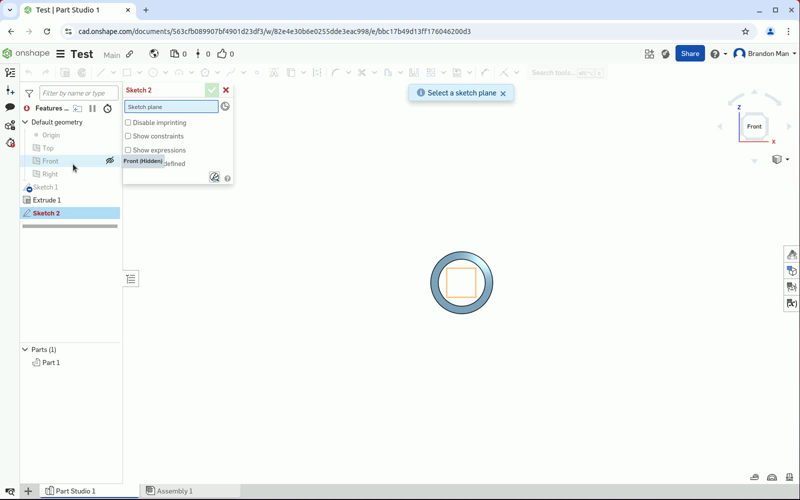
click(73, 163)
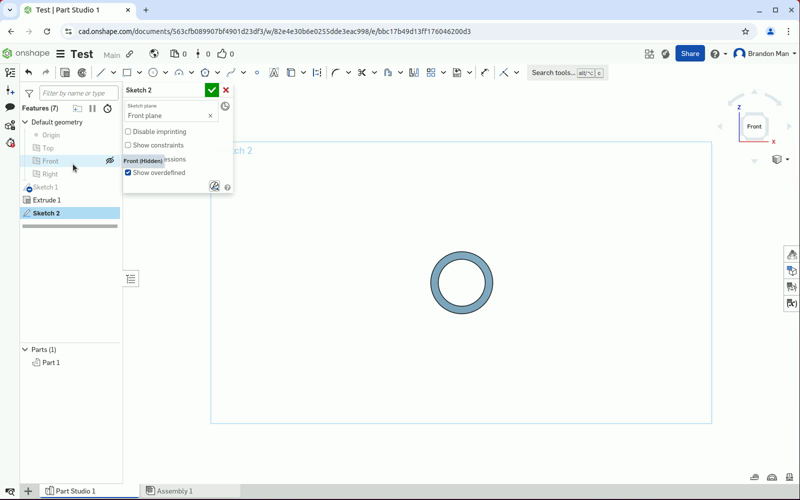
mouse_move(73, 352)
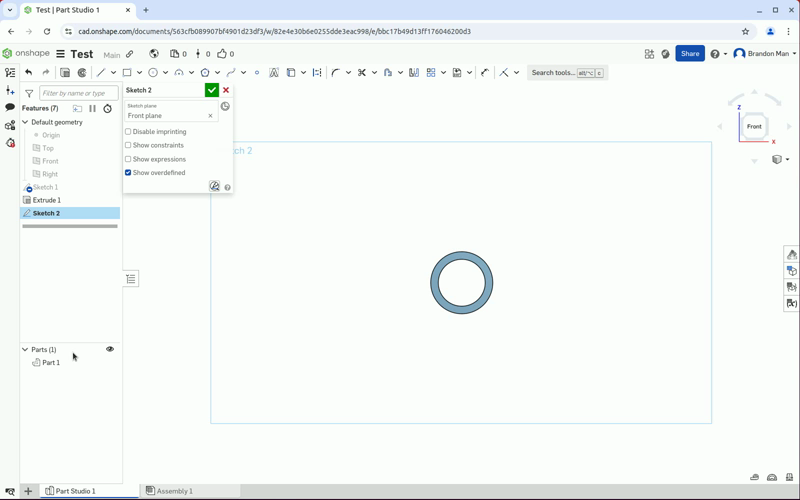
key(y)
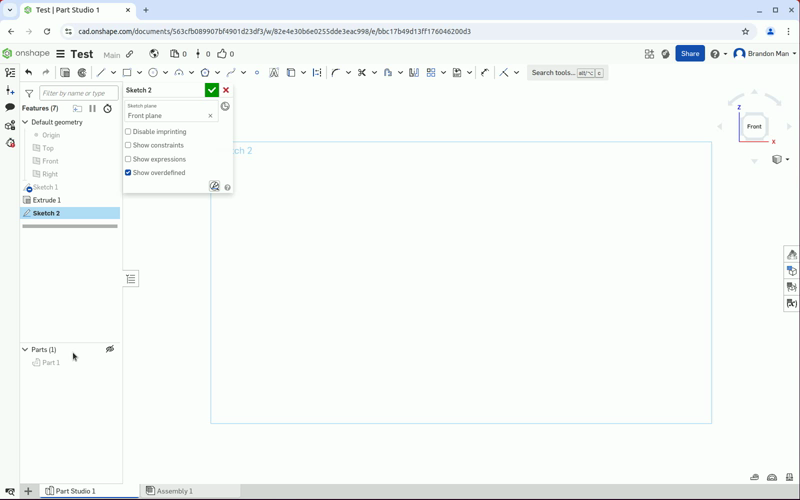
key(c)
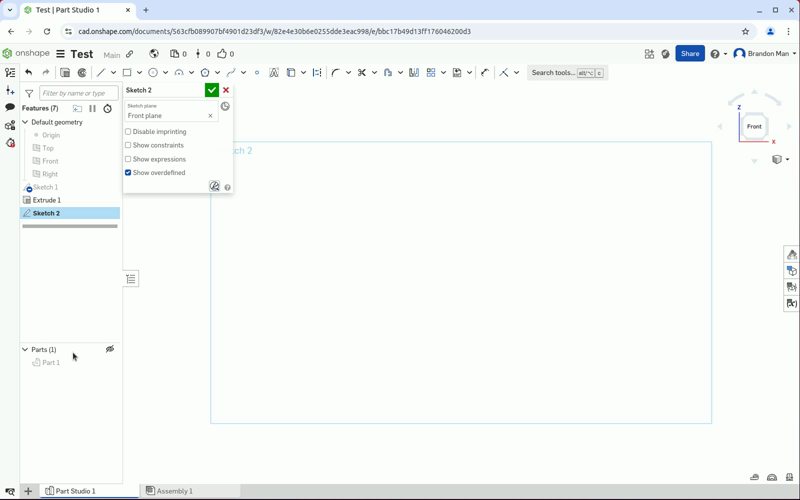
key_down(shift)
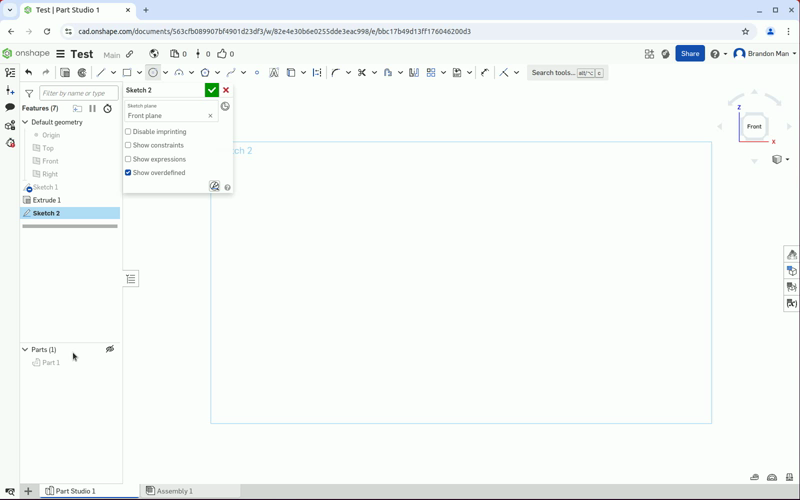
mouse_move(461, 282)
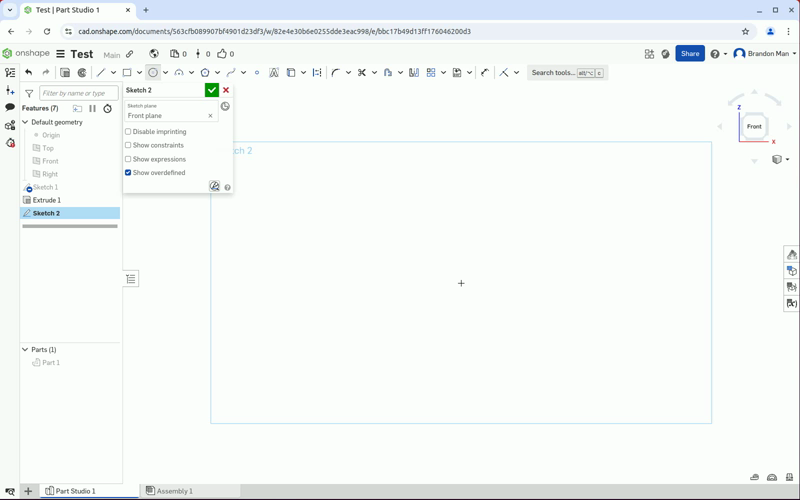
click(461, 282)
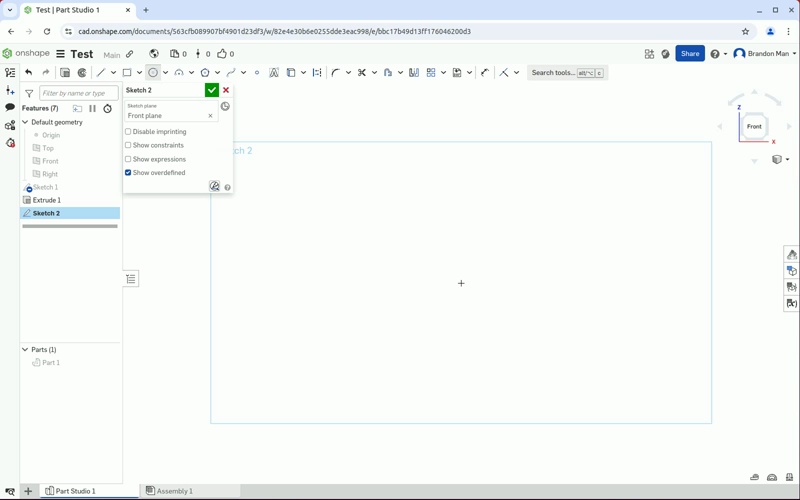
key_up(shift)
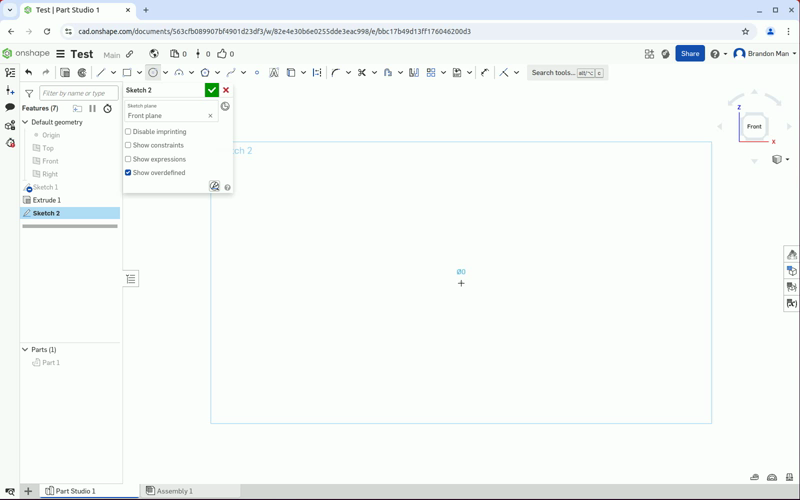
mouse_move(574, 282)
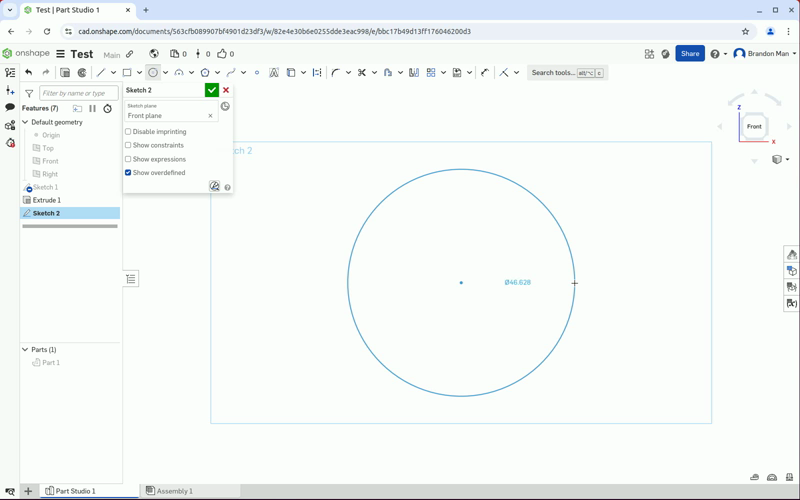
click(574, 282)
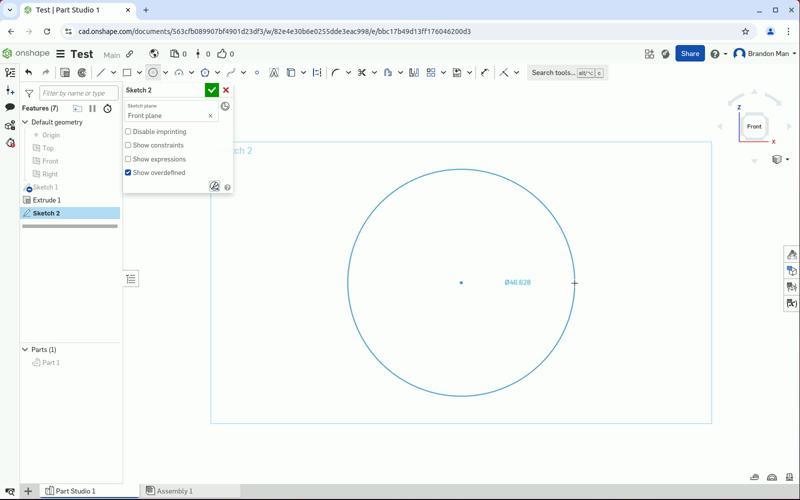
key(esc)
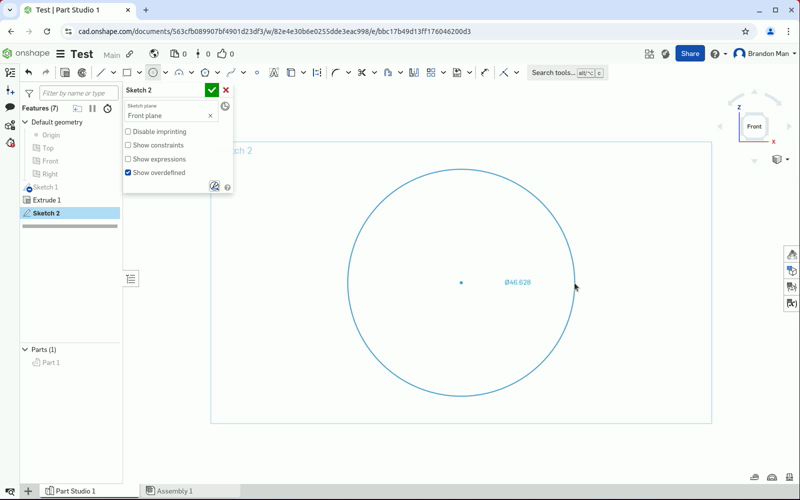
key(c)
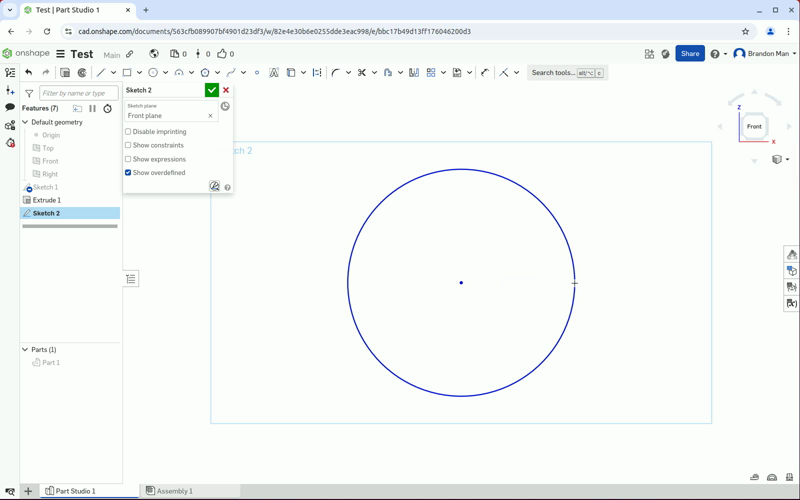
key_down(shift)
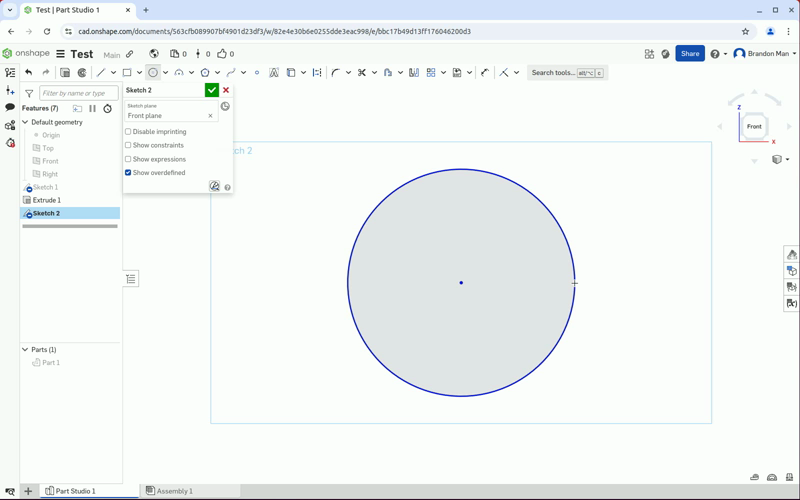
mouse_move(461, 282)
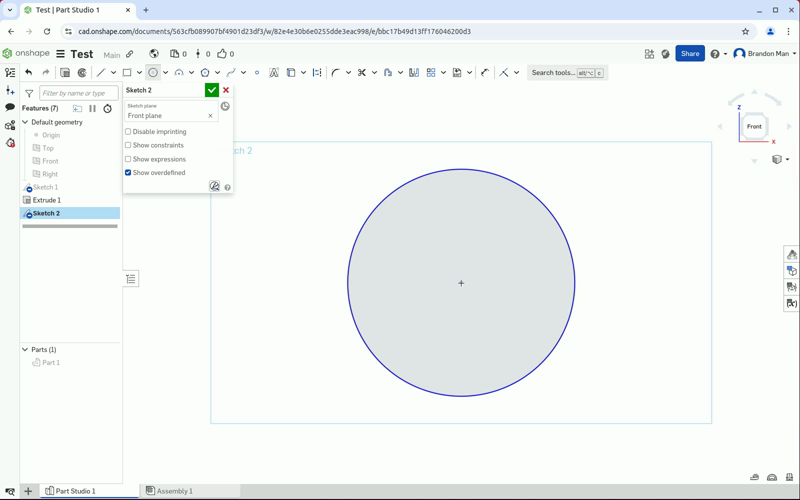
click(461, 282)
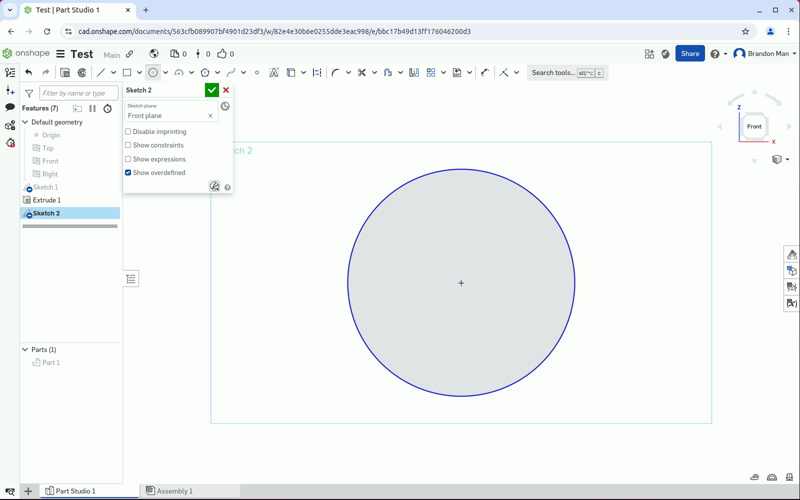
key_up(shift)
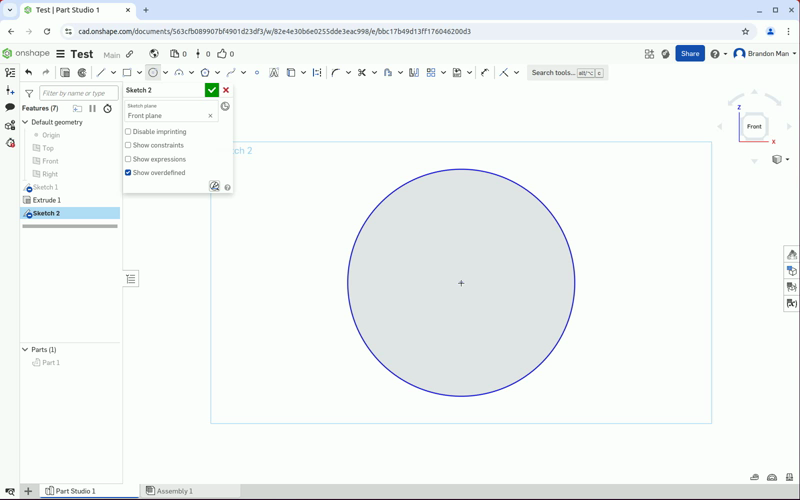
mouse_move(492, 282)
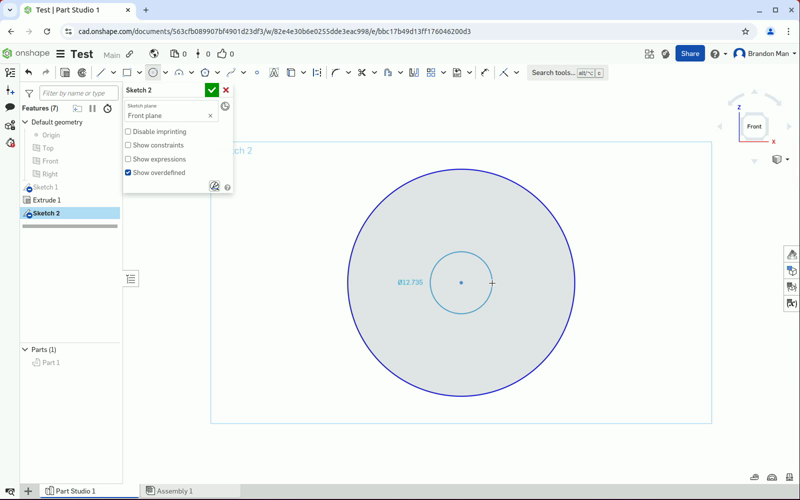
click(492, 282)
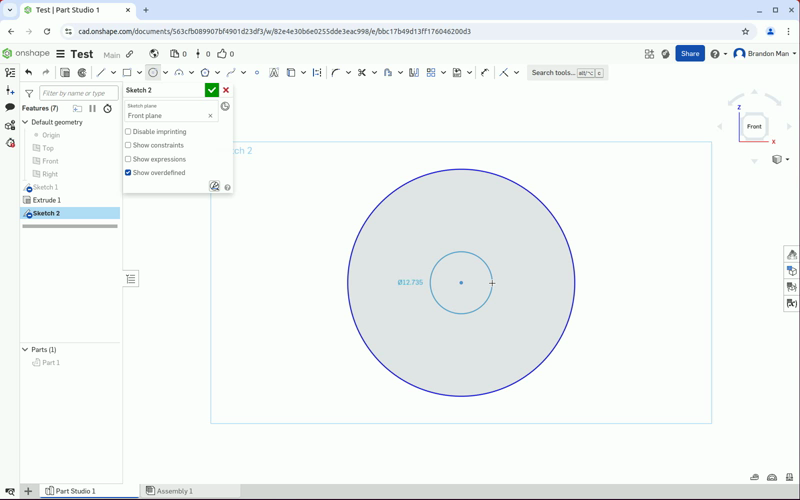
key(esc)
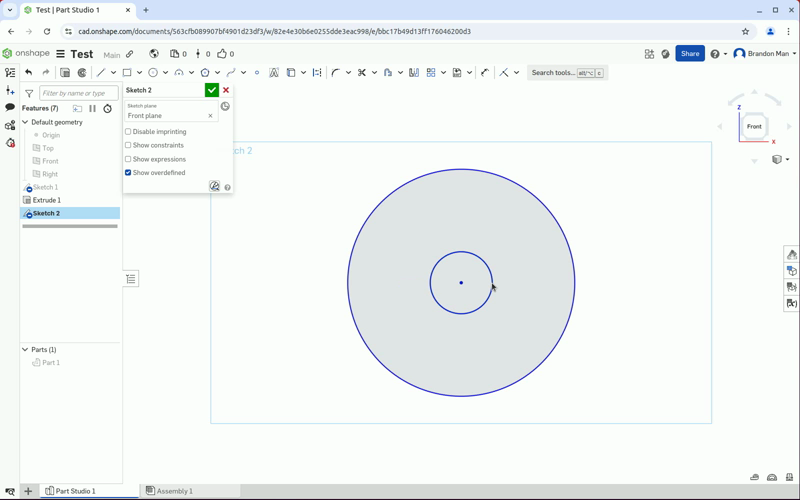
mouse_move(476, 364)
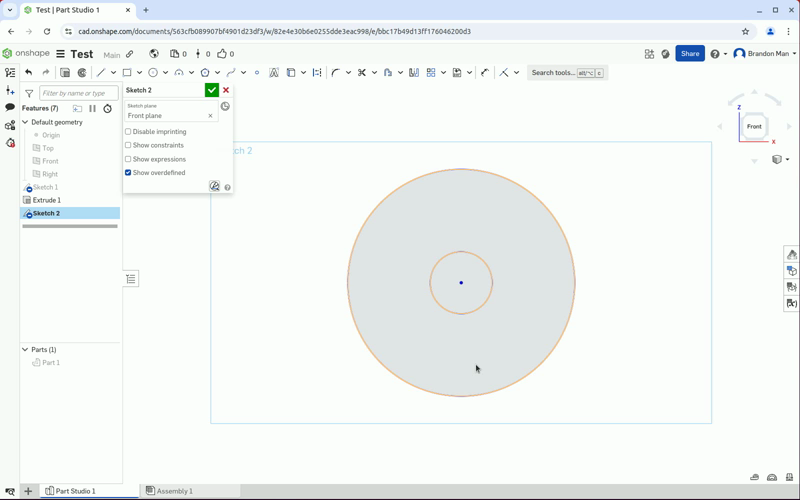
click(476, 364)
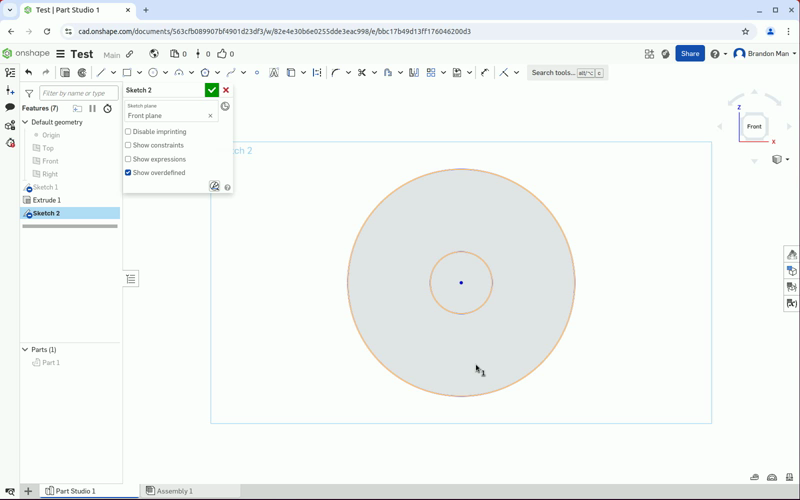
mouse_move(73, 352)
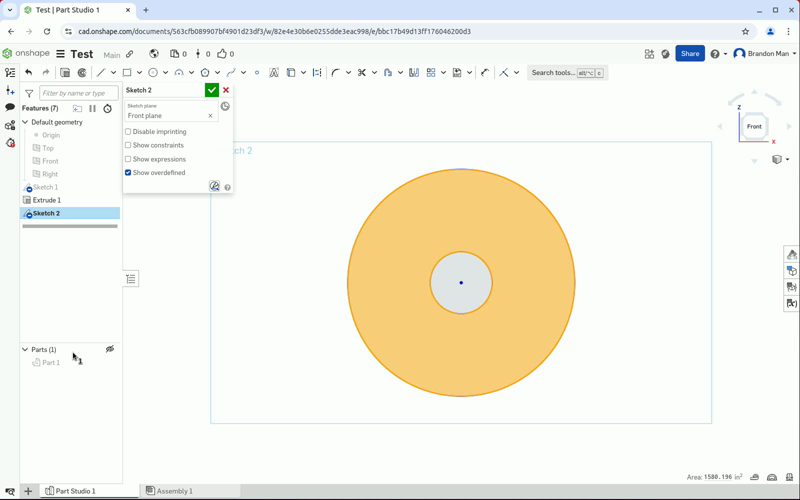
key(shift+y)
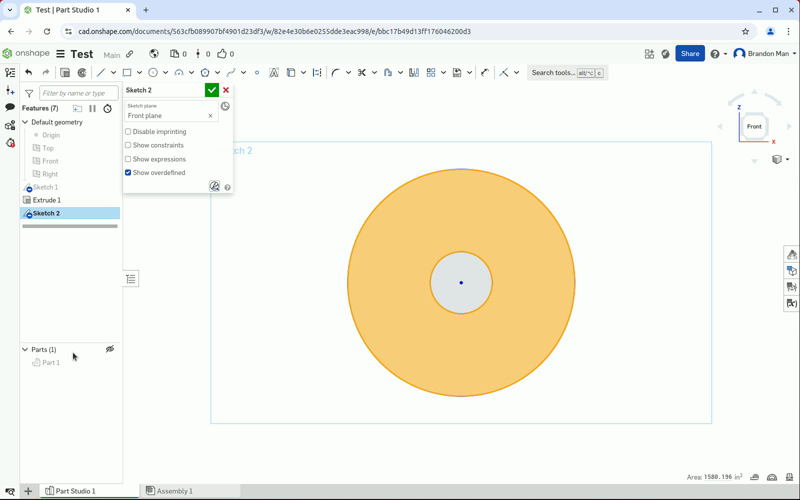
key(shift+e)
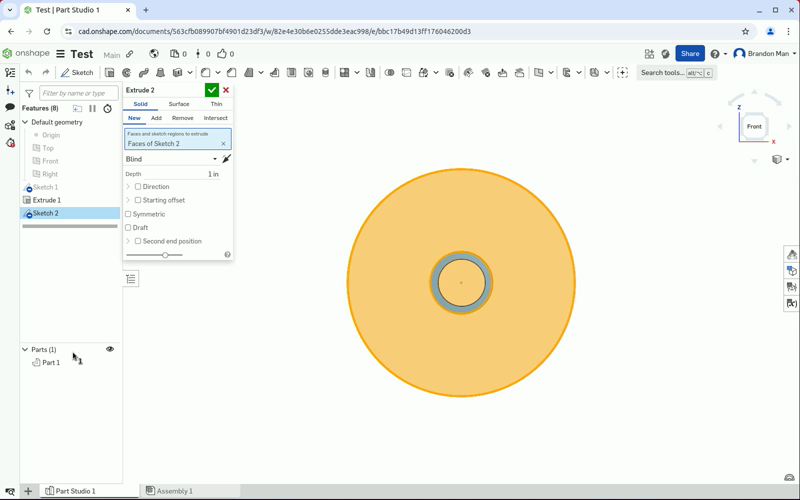
mouse_move(143, 106)
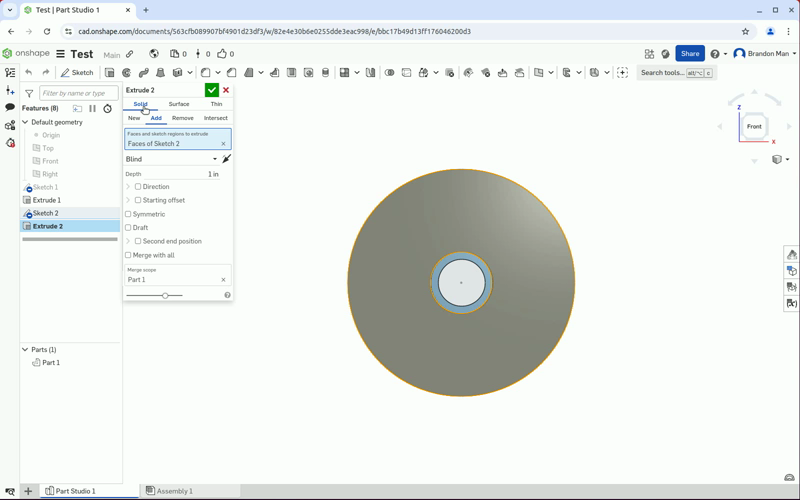
click(143, 106)
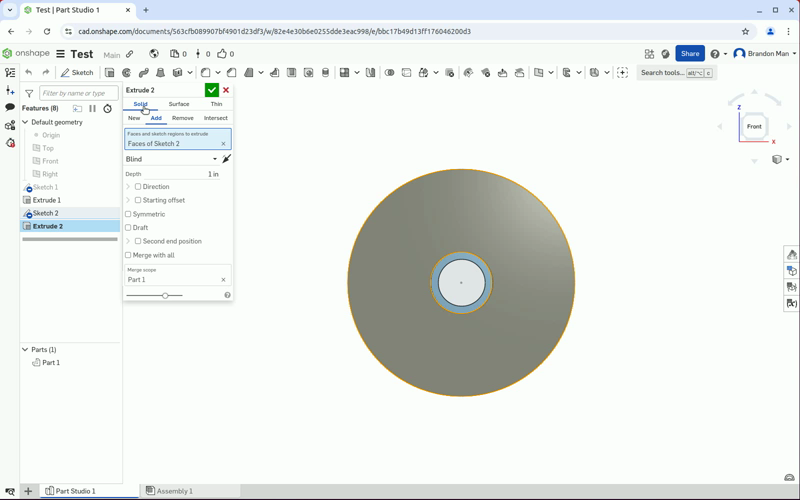
mouse_move(137, 120)
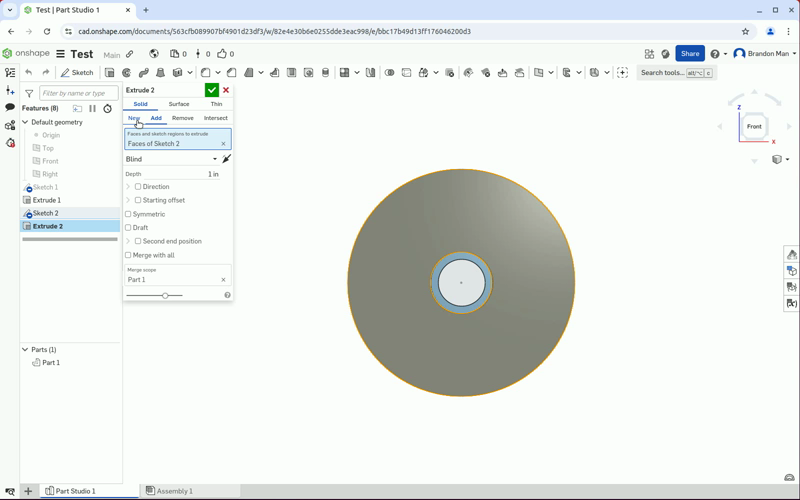
click(137, 120)
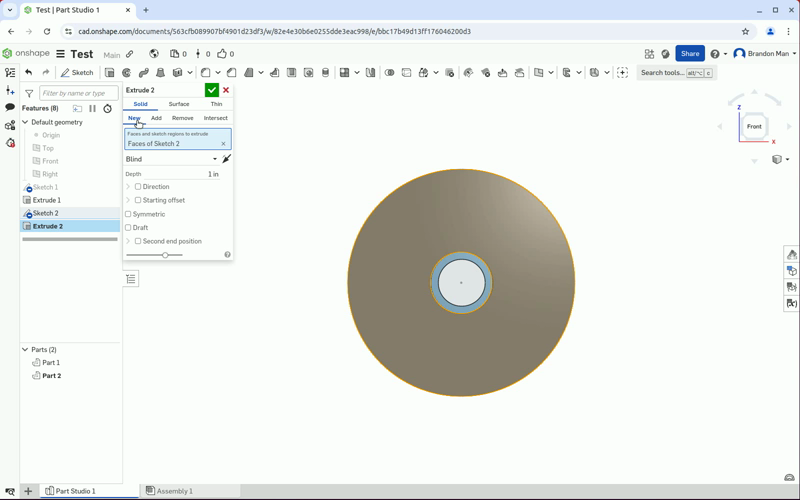
key(tab, 4)
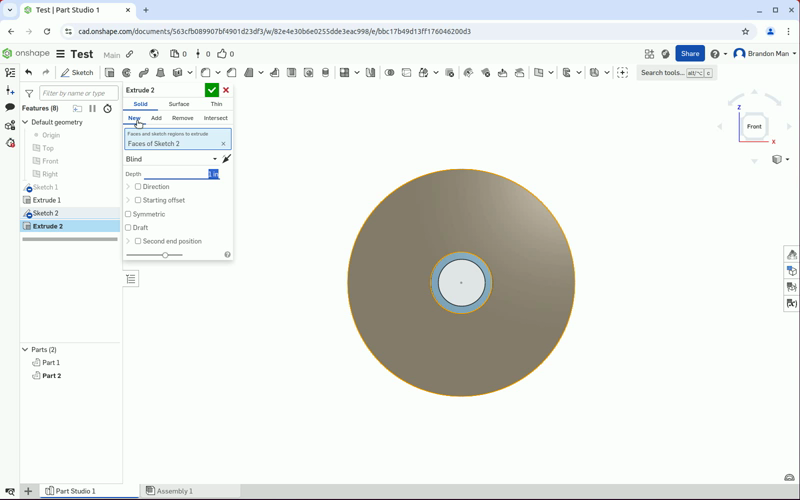
text(3.37)
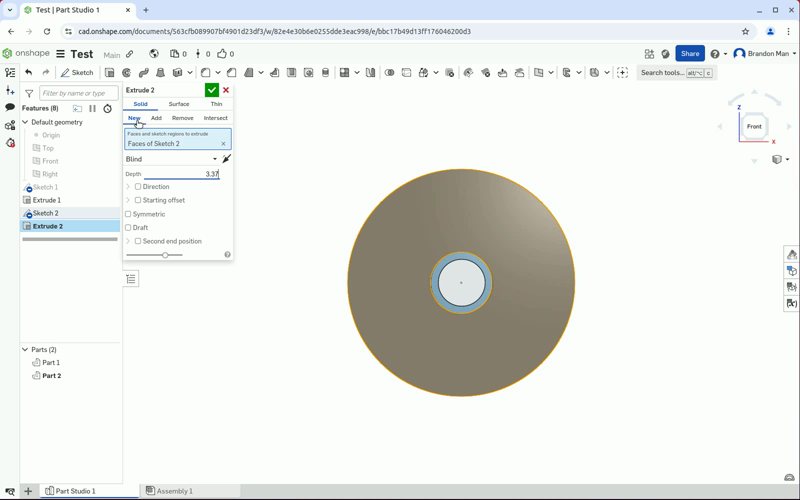
key(enter)
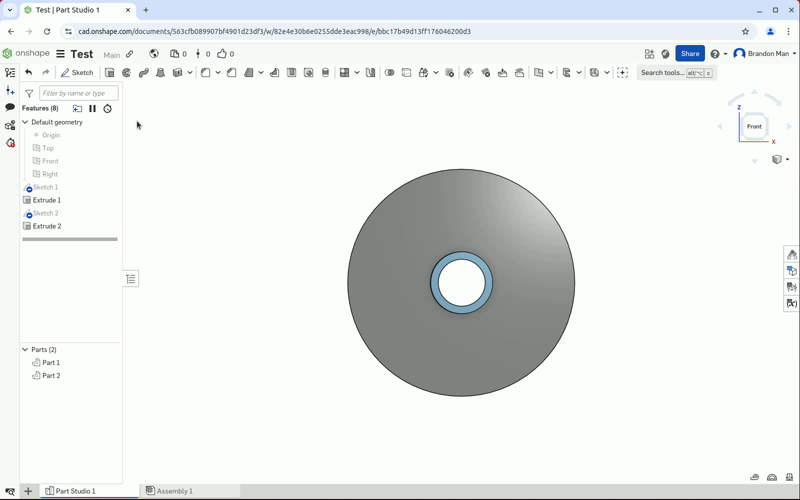
key(shift+h)
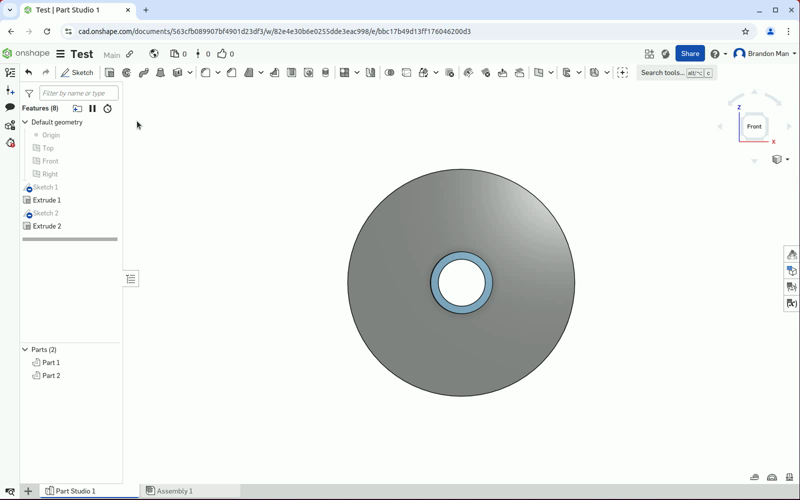
key(shift+h)
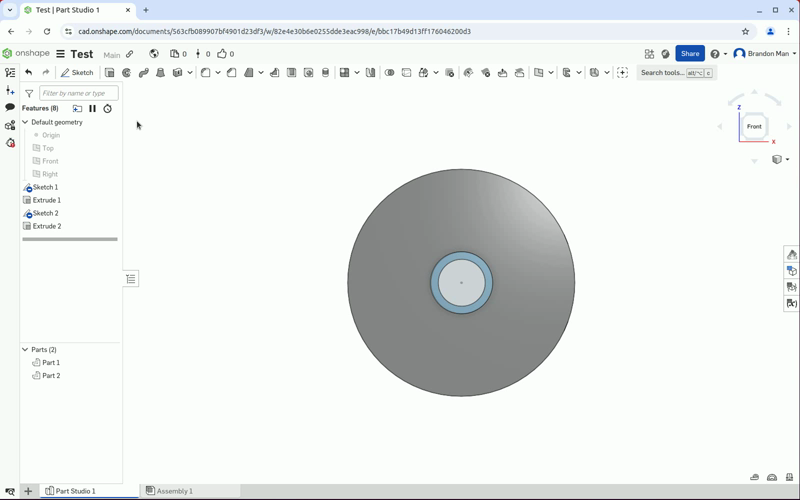
key(shift+7)
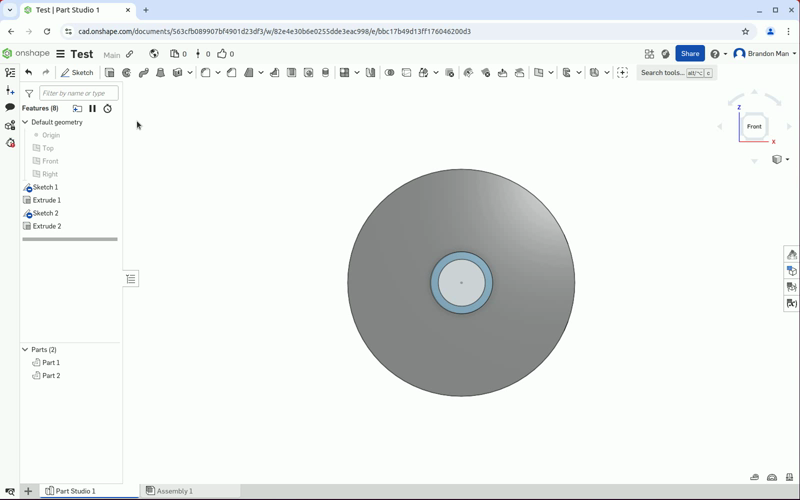
key(left, 2)
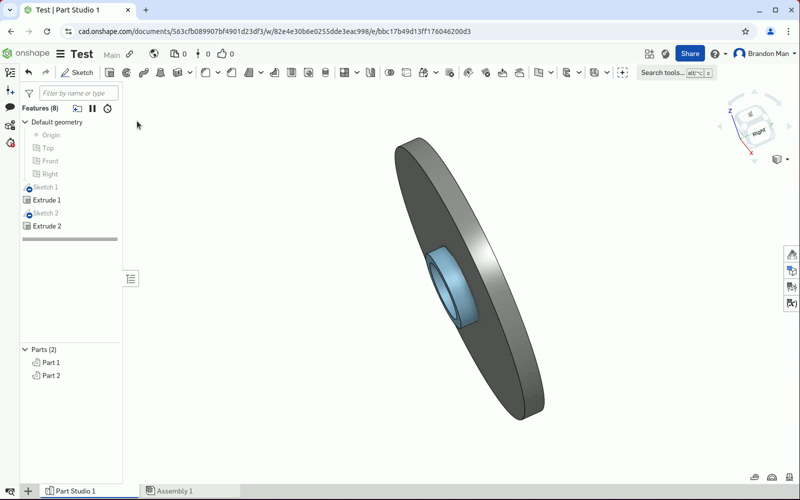
key(down, 2)
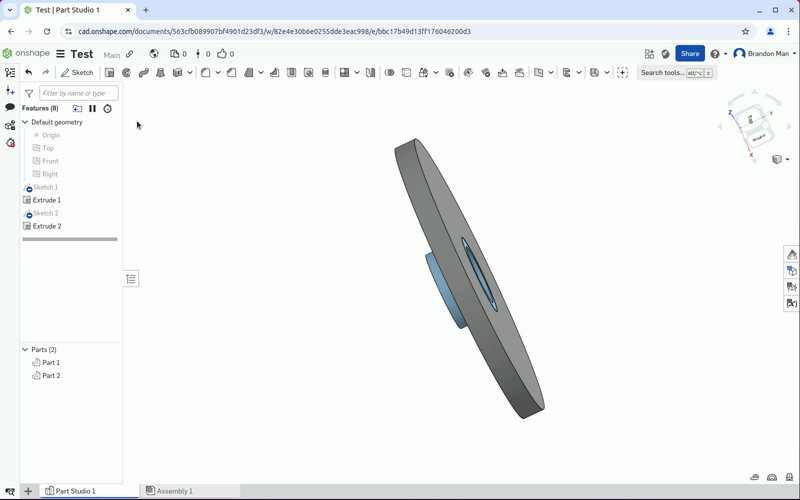
key(up, 2)
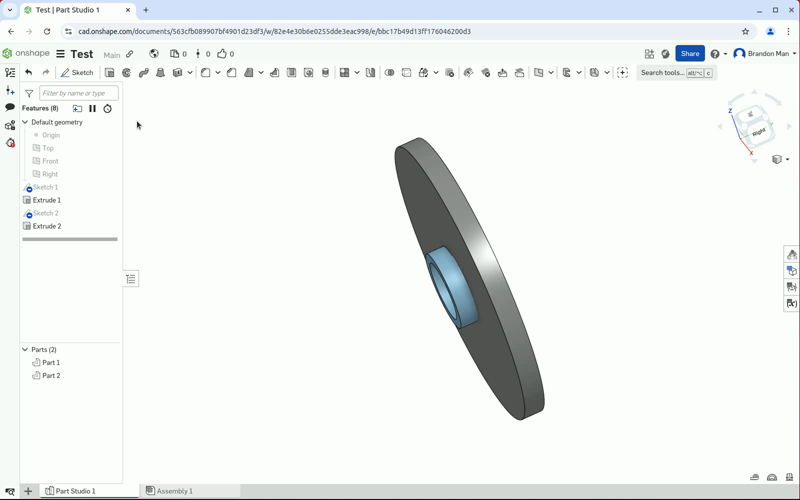
key(right, 2)
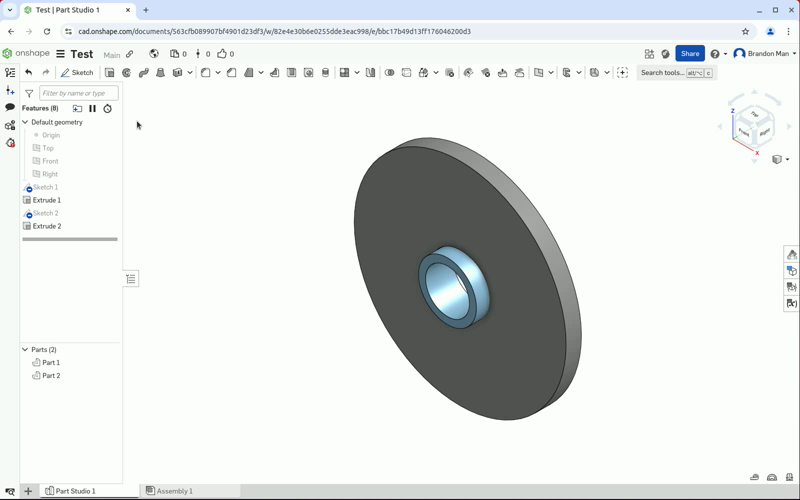
mouse_move(73, 189)
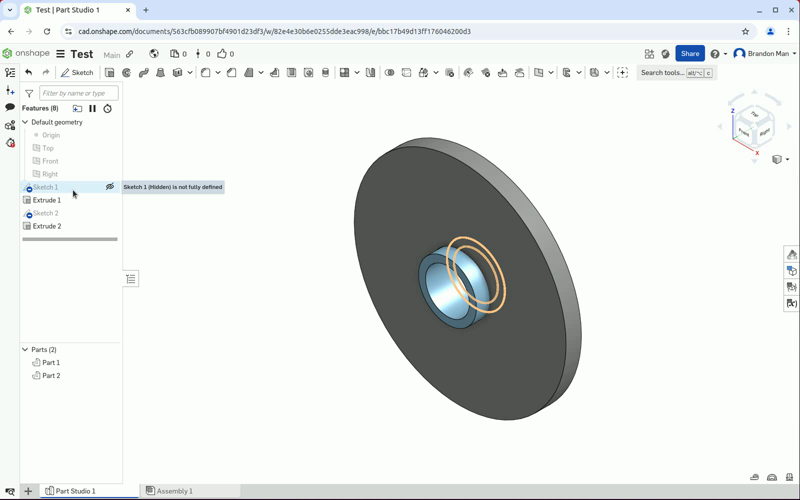
click(73, 189)